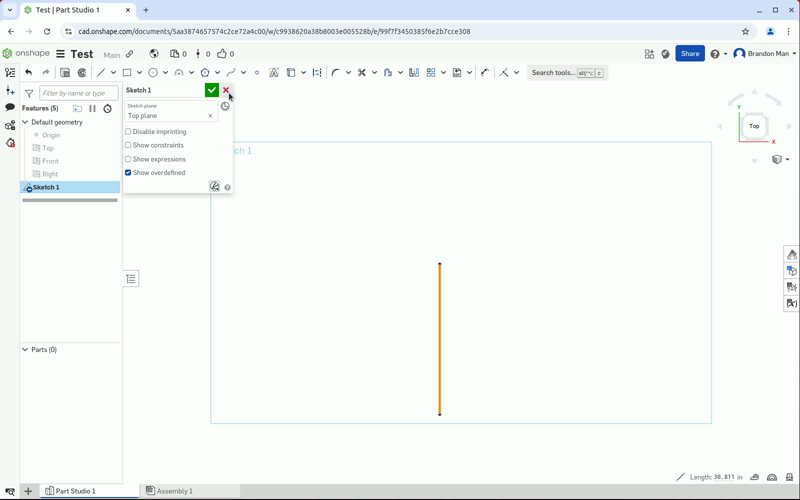
key(shift+h)
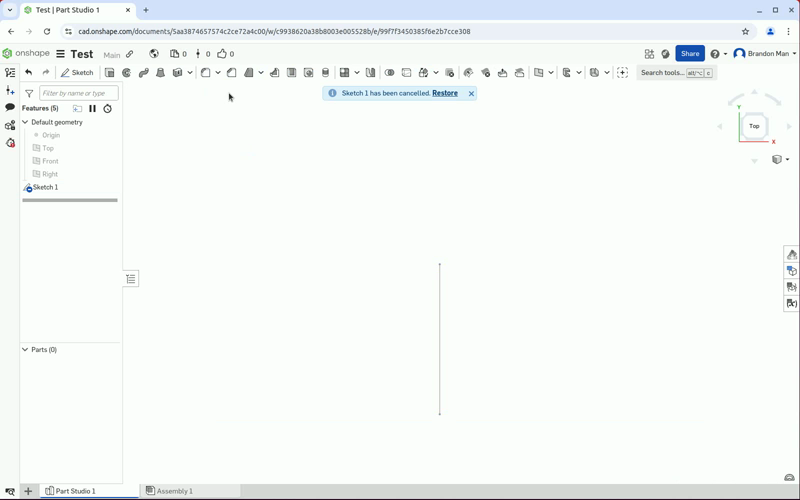
key(shift+s)
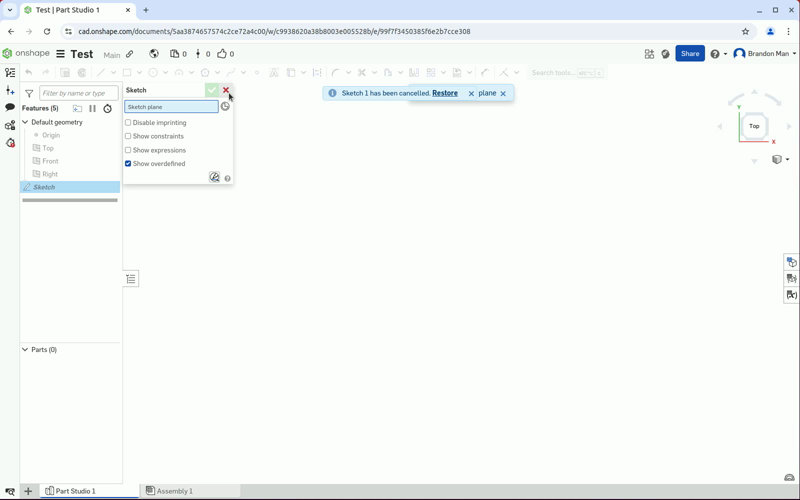
mouse_move(73, 150)
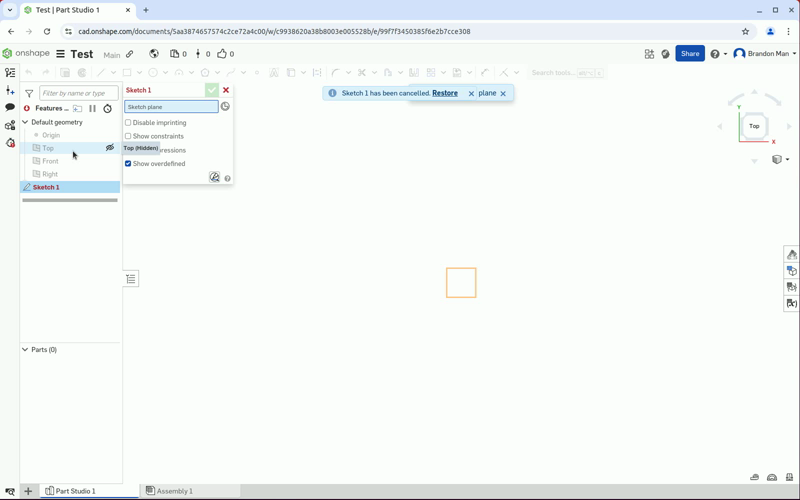
click(73, 150)
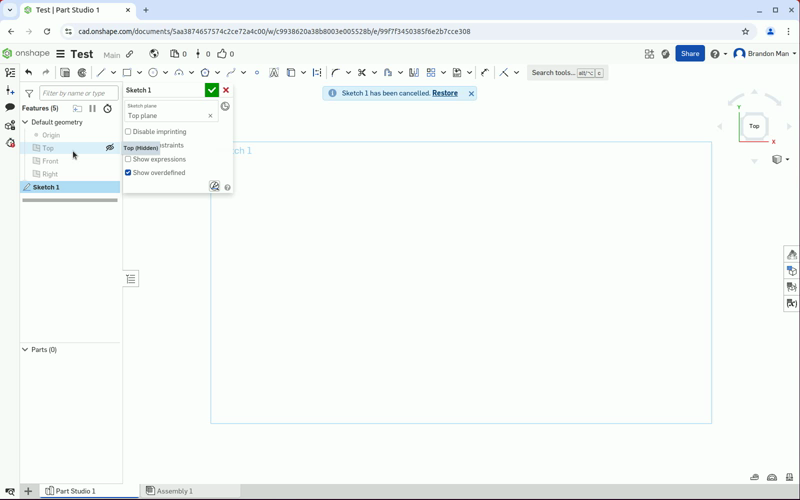
mouse_move(73, 352)
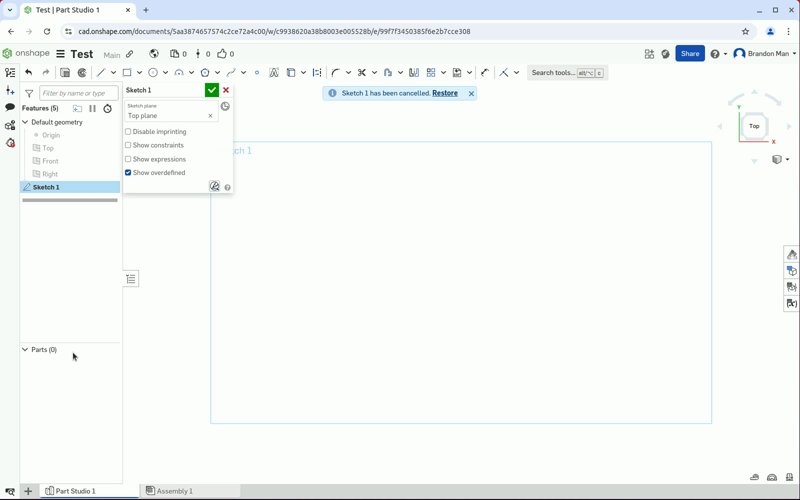
key(y)
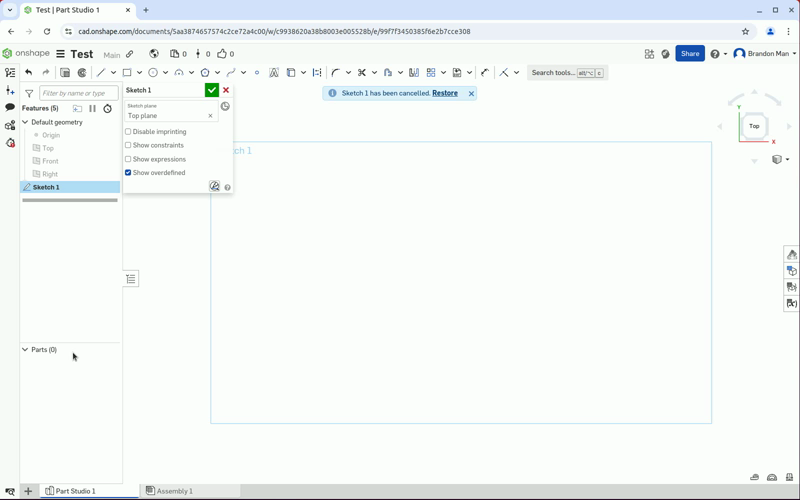
key(c)
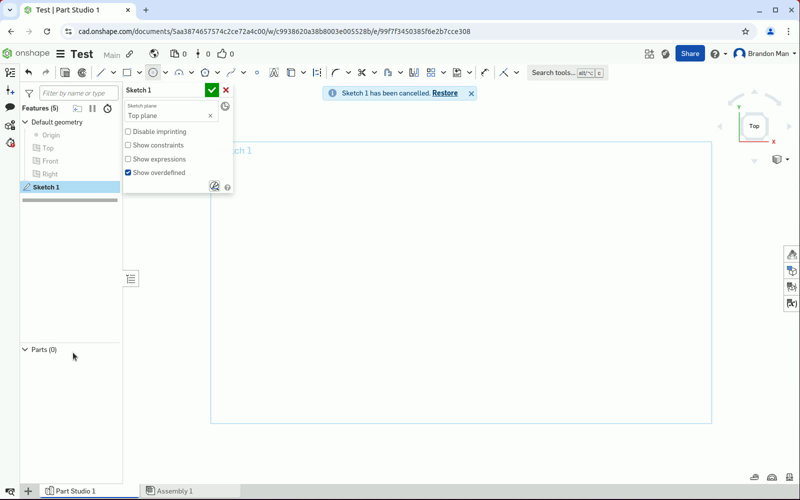
key_down(shift)
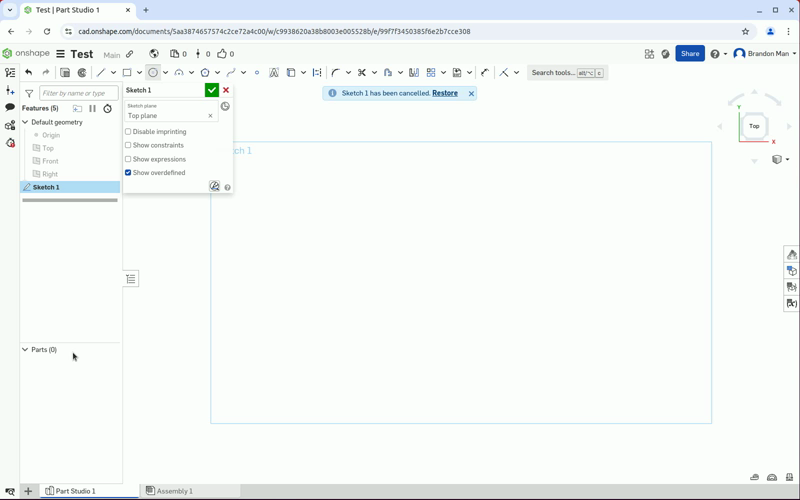
mouse_move(387, 282)
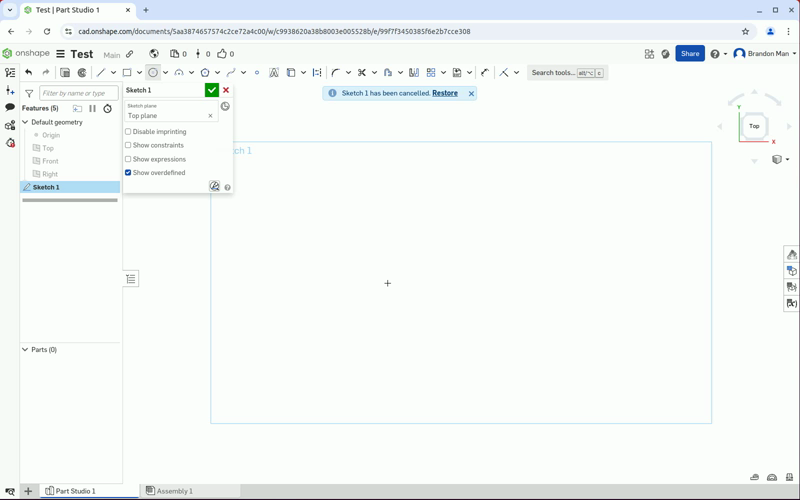
click(387, 282)
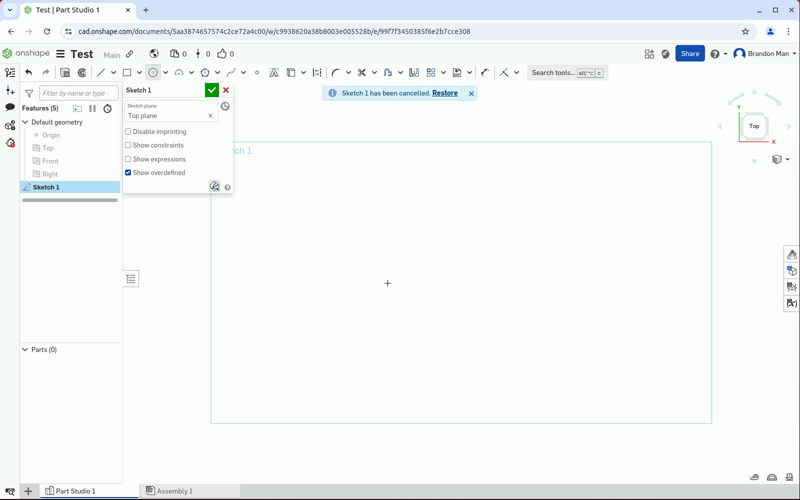
key_up(shift)
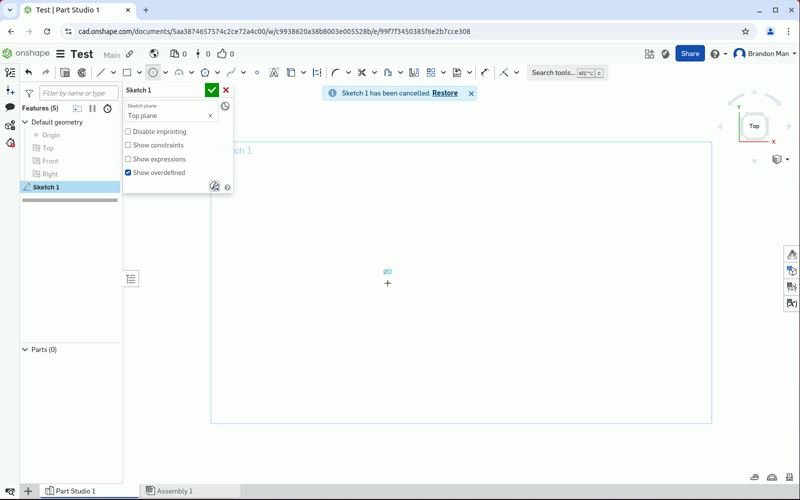
mouse_move(426, 282)
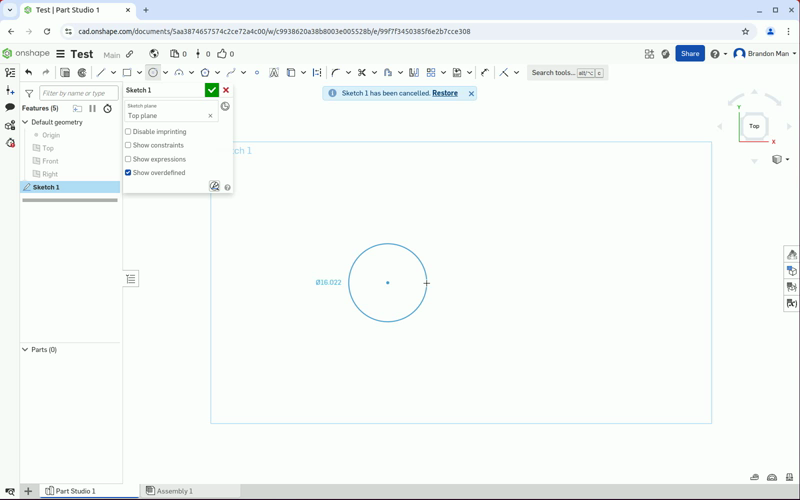
click(426, 282)
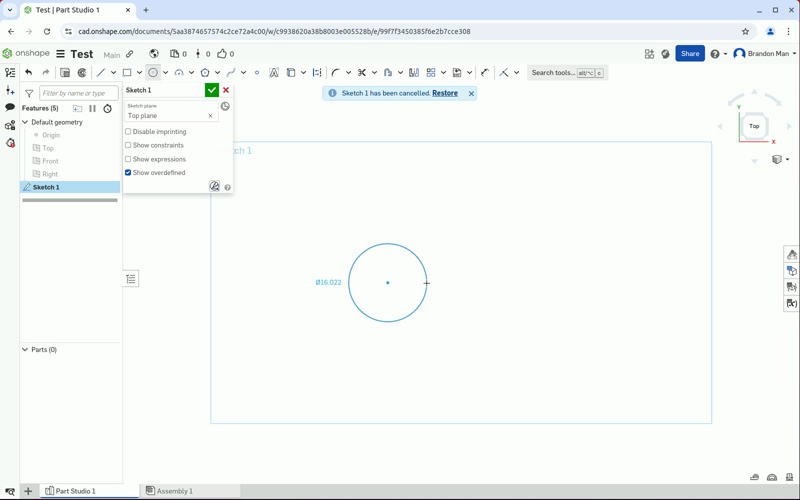
key(esc)
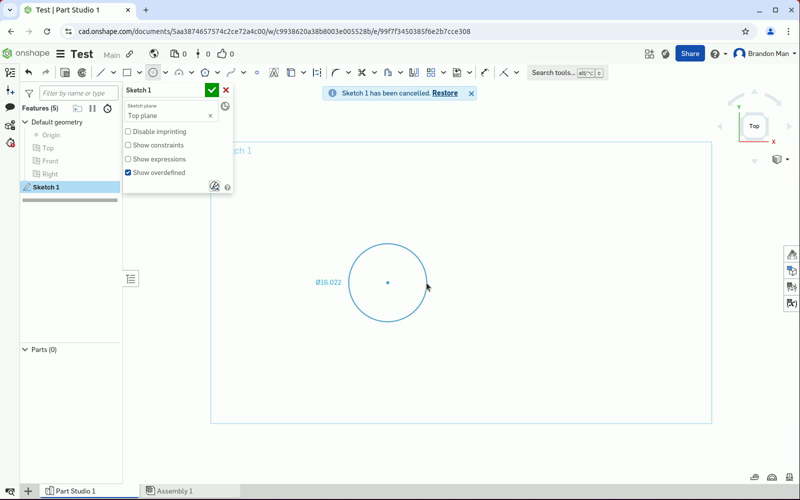
mouse_move(355, 275)
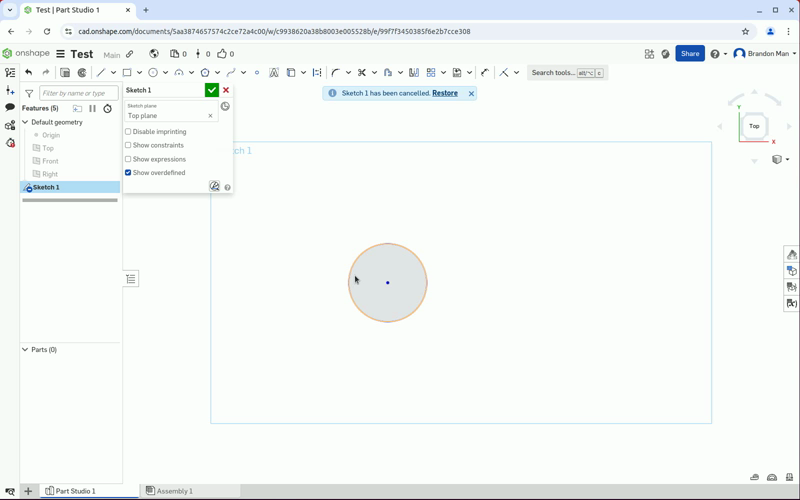
click(355, 275)
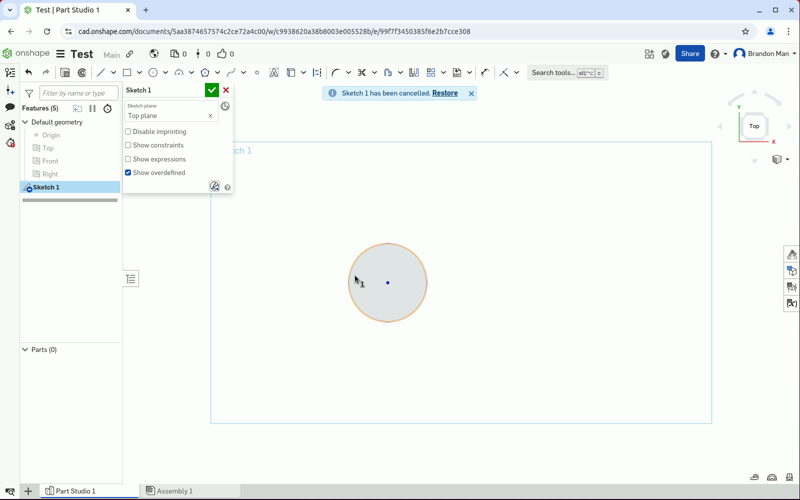
mouse_move(73, 352)
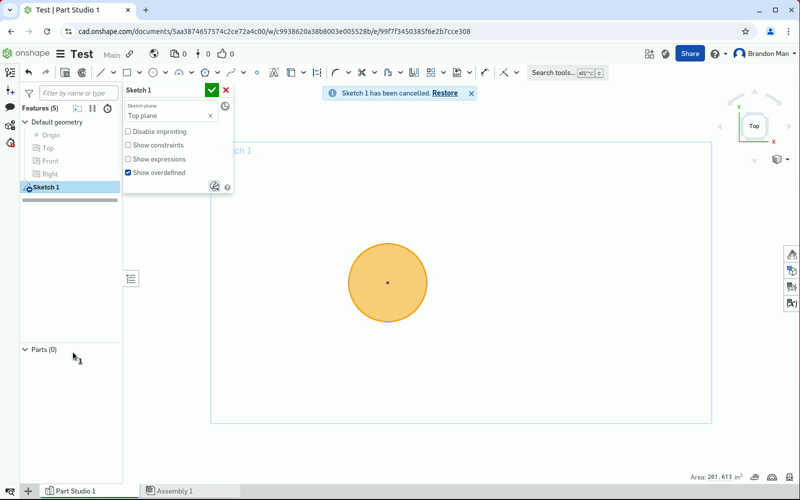
key(shift+y)
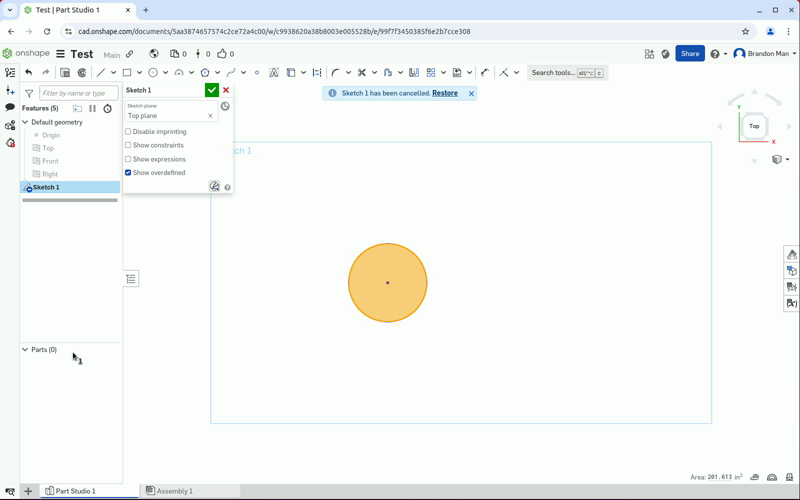
key(shift+e)
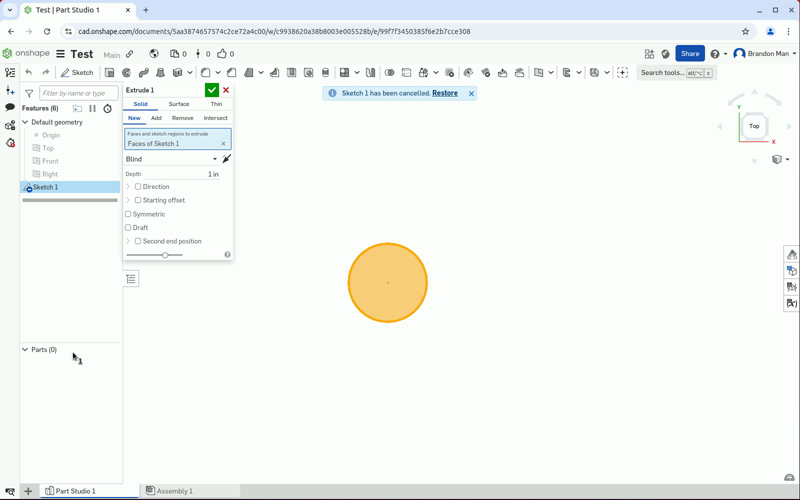
mouse_move(143, 106)
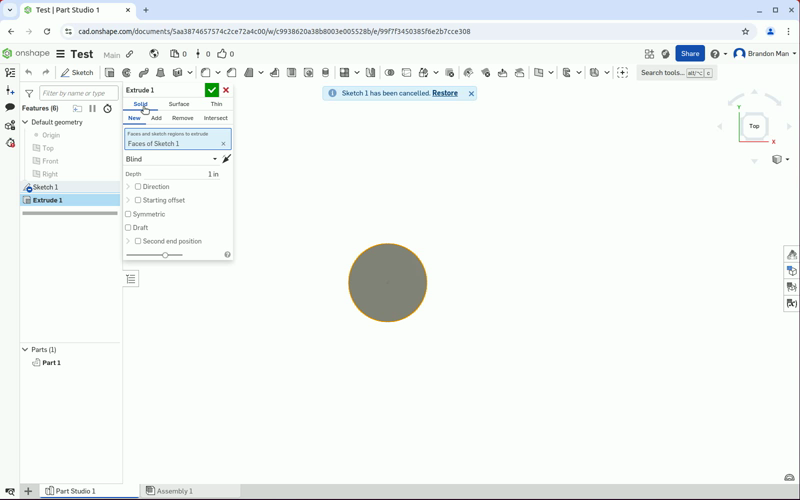
click(143, 106)
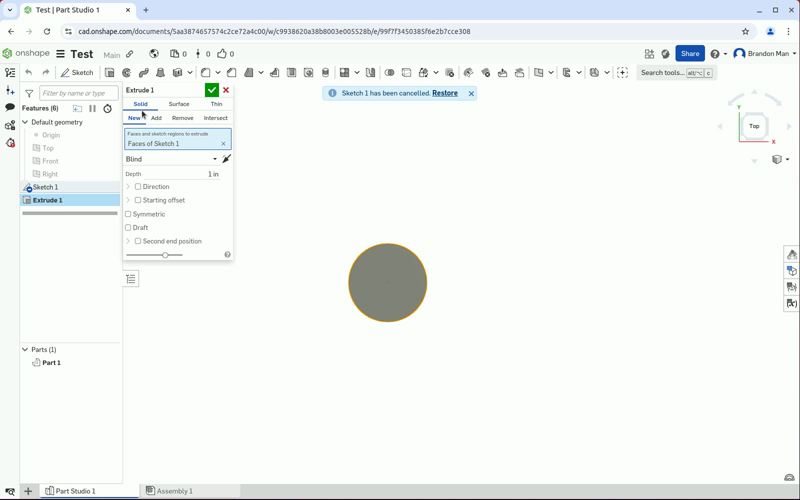
mouse_move(137, 120)
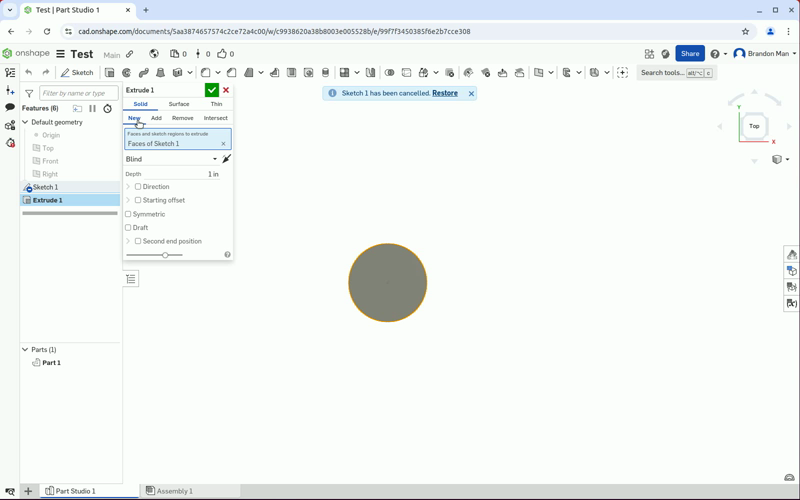
click(137, 120)
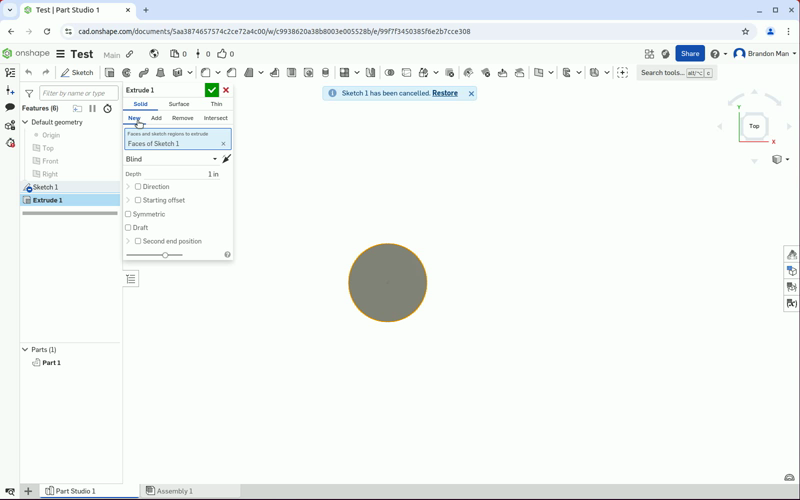
key(tab, 4)
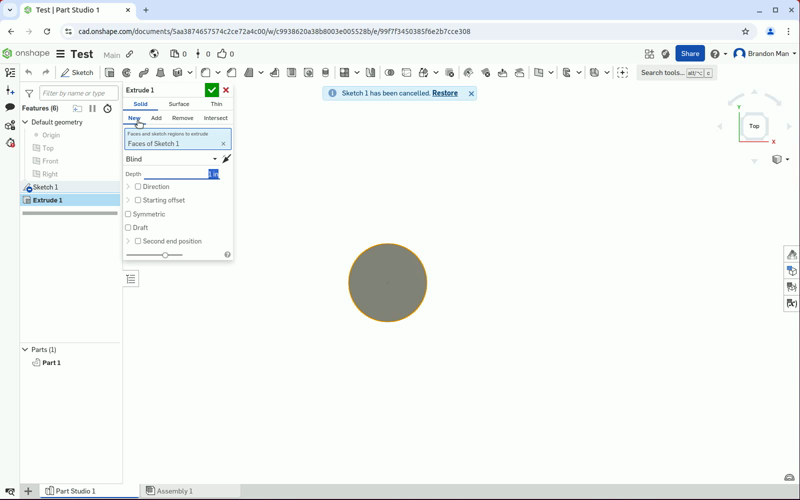
text(7.943)
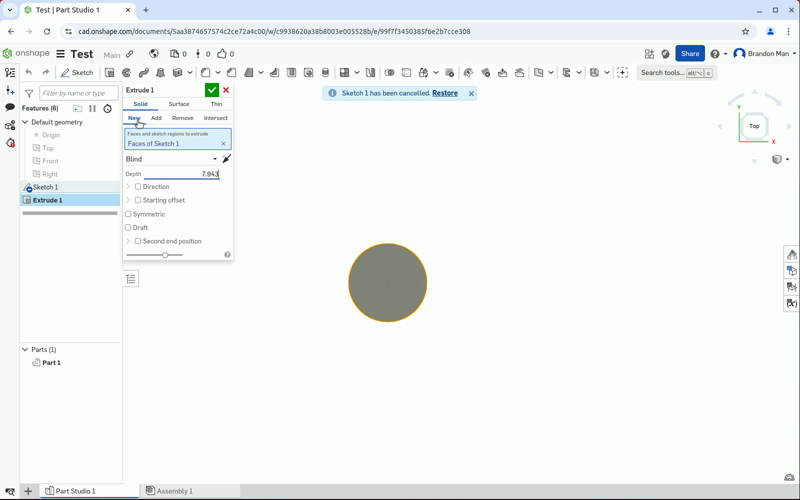
key(enter)
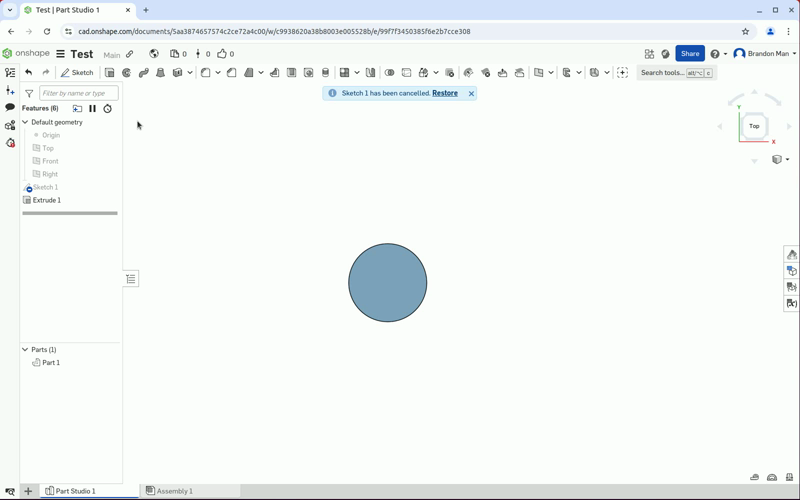
key(shift+h)
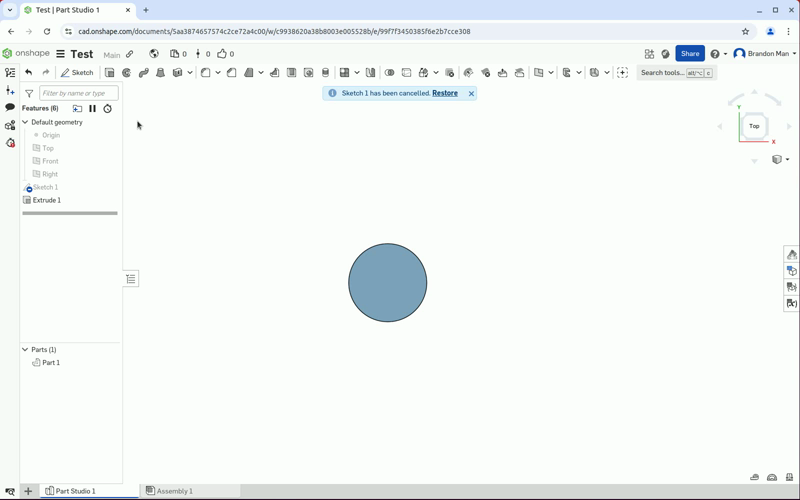
key(shift+h)
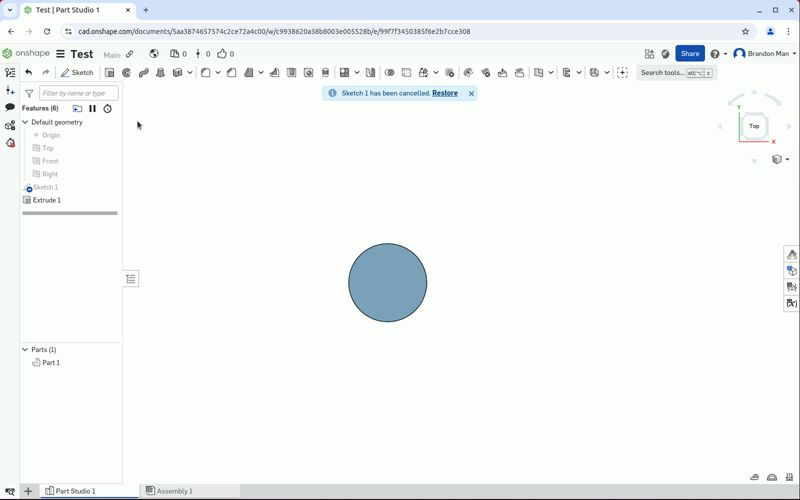
mouse_move(73, 189)
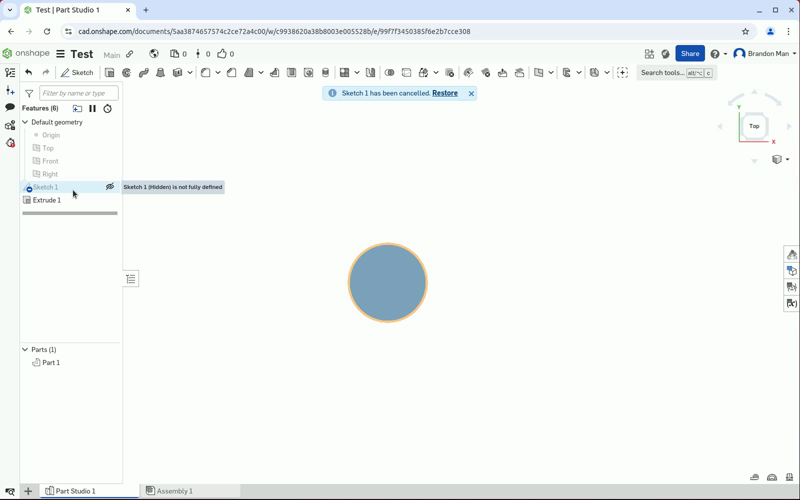
click(73, 189)
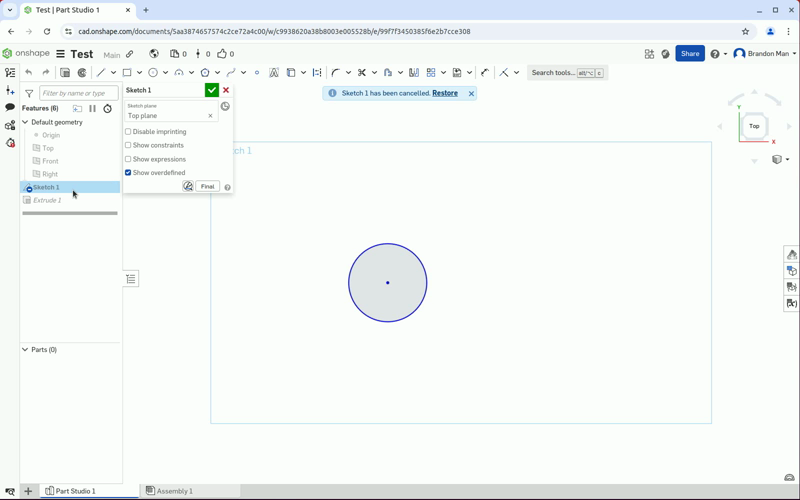
mouse_move(229, 92)
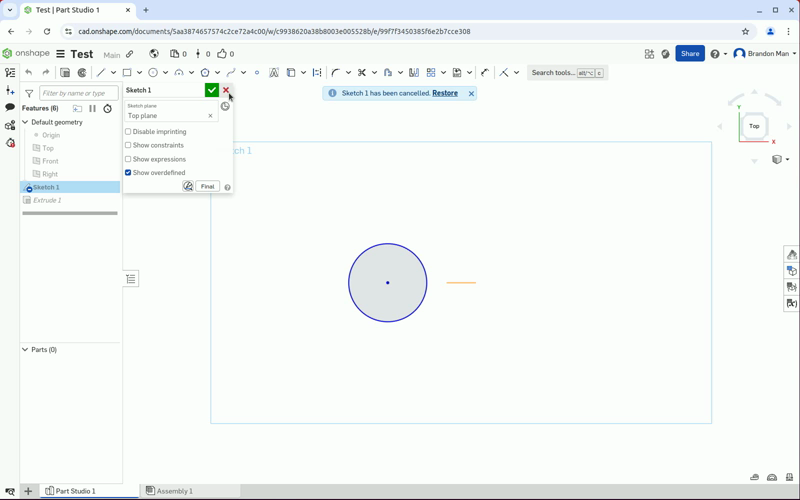
click(229, 92)
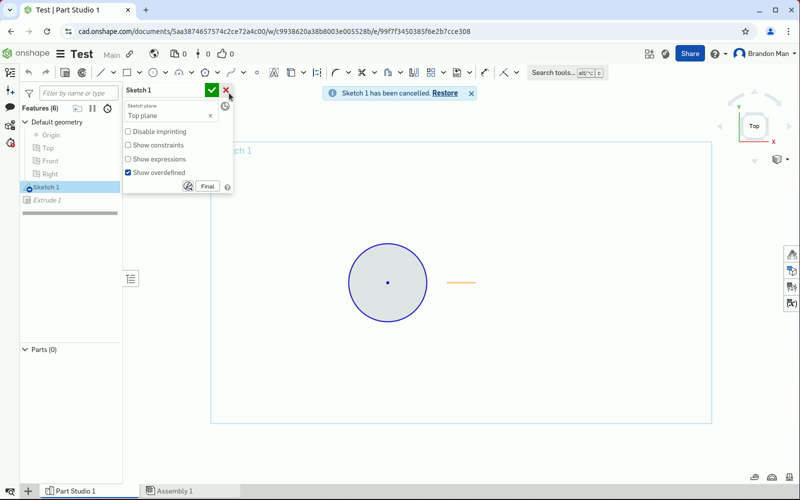
key(shift+s)
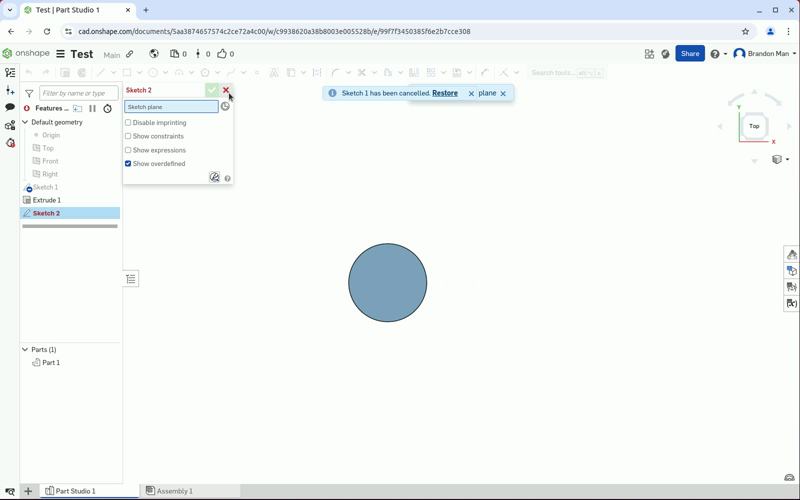
mouse_move(73, 150)
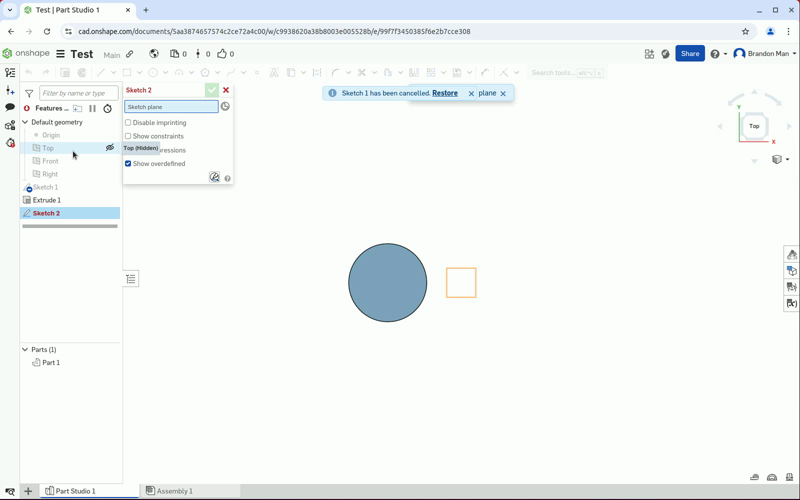
click(73, 150)
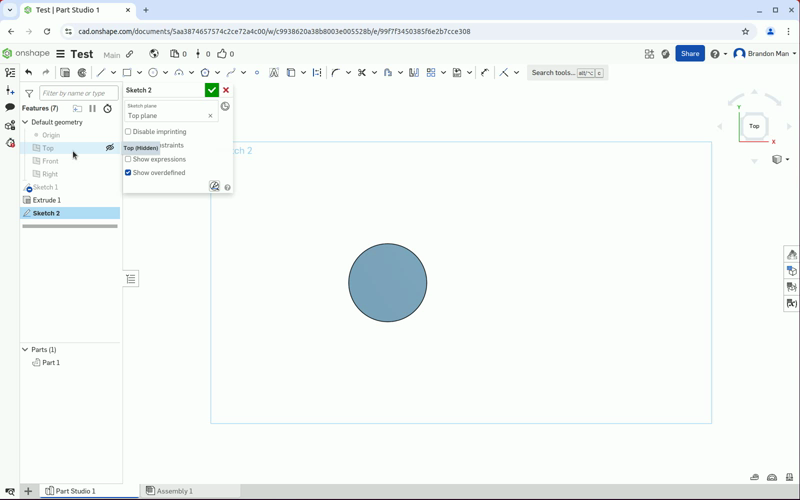
mouse_move(73, 352)
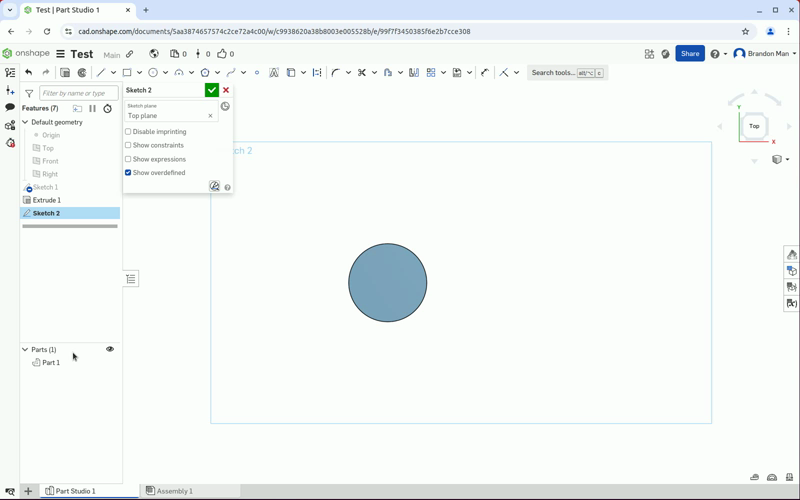
key(y)
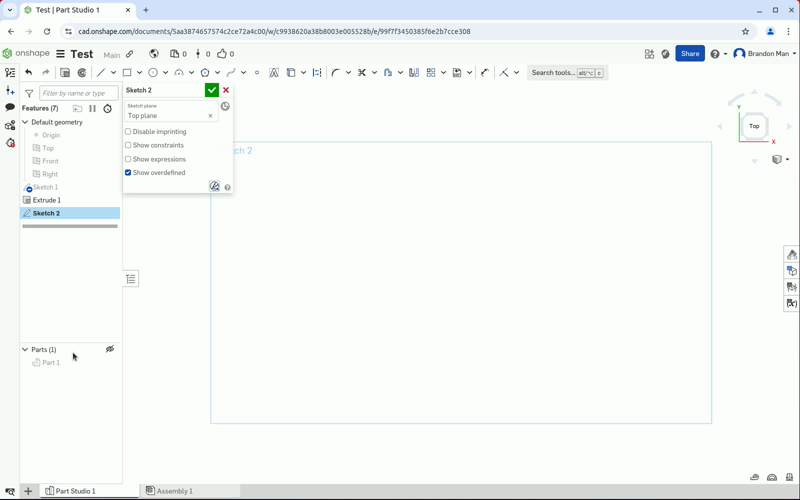
key(c)
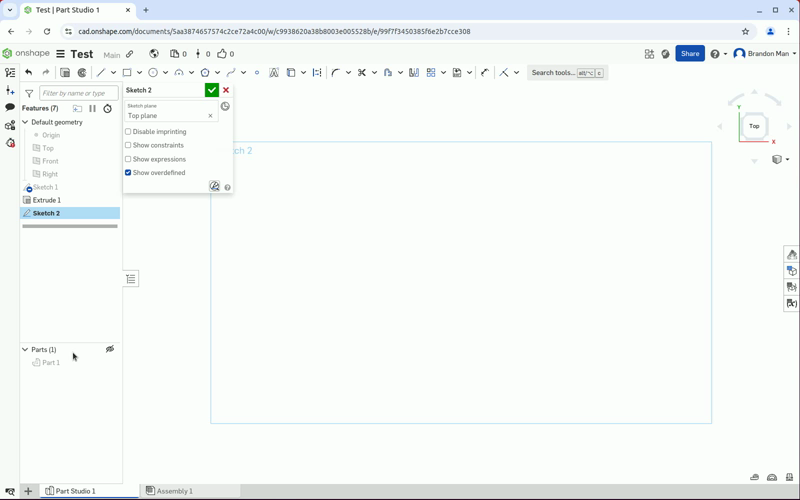
key_down(shift)
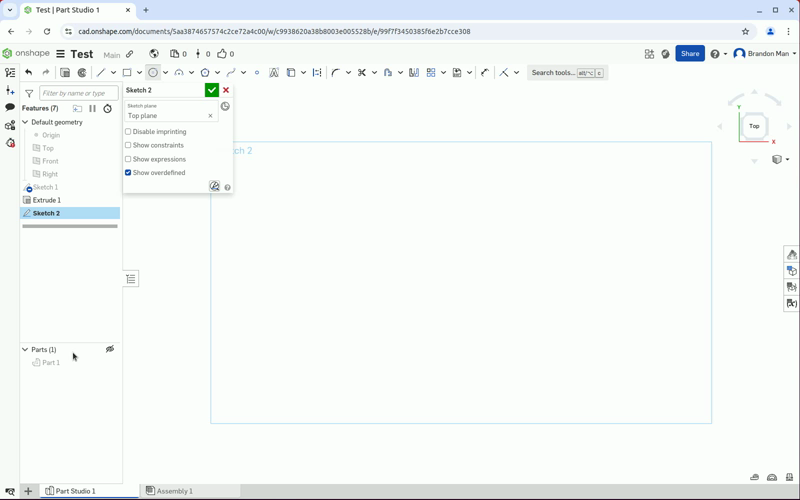
mouse_move(461, 282)
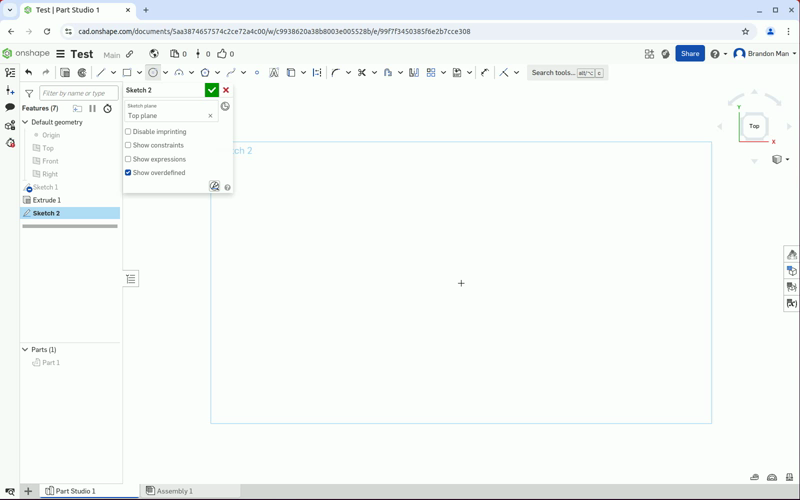
click(461, 282)
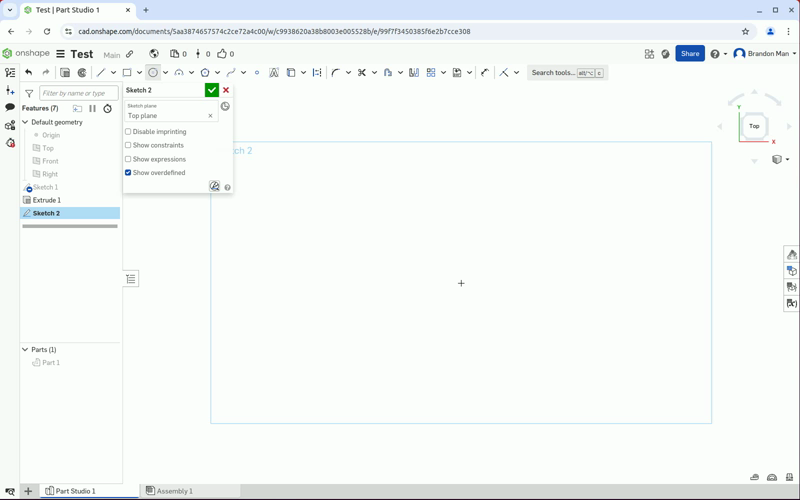
key_up(shift)
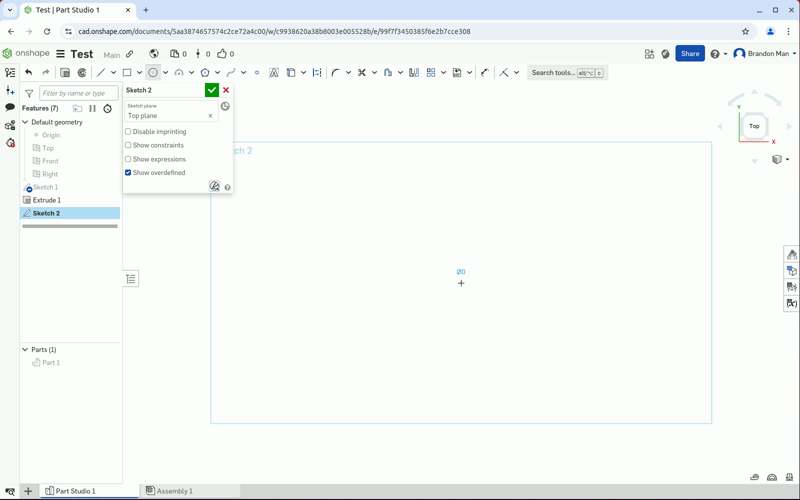
mouse_move(491, 282)
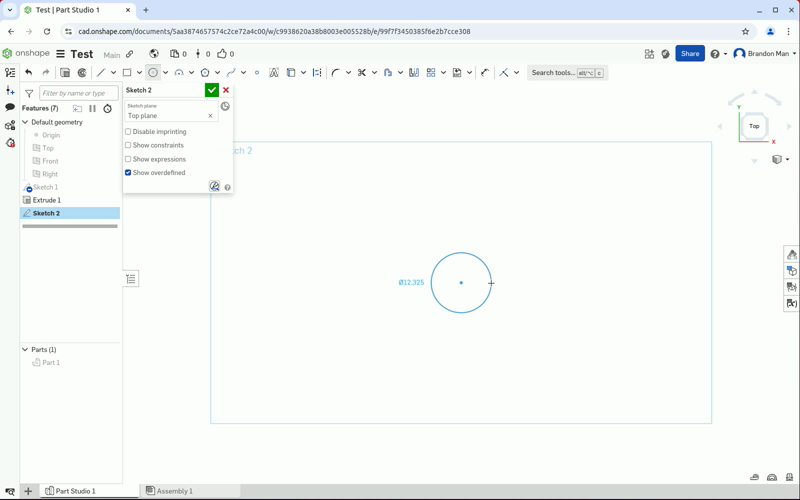
click(491, 282)
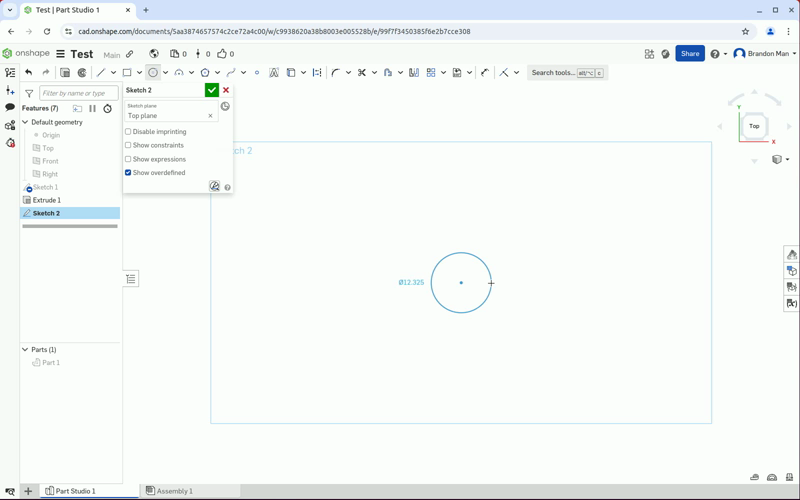
key(esc)
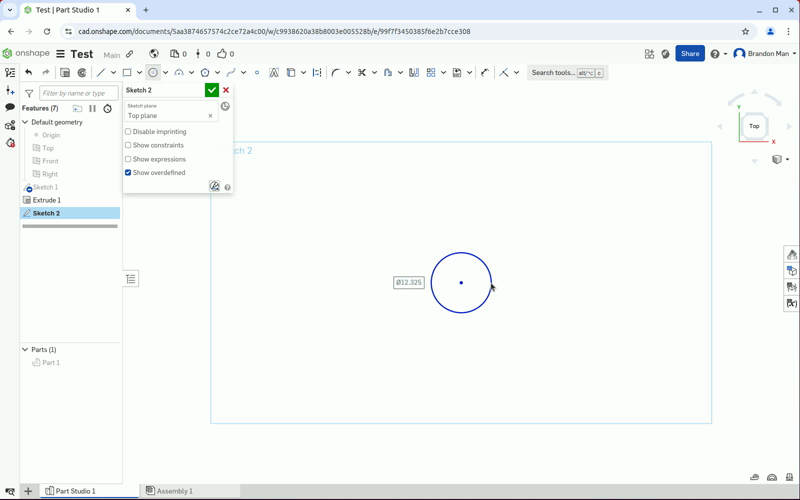
mouse_move(447, 304)
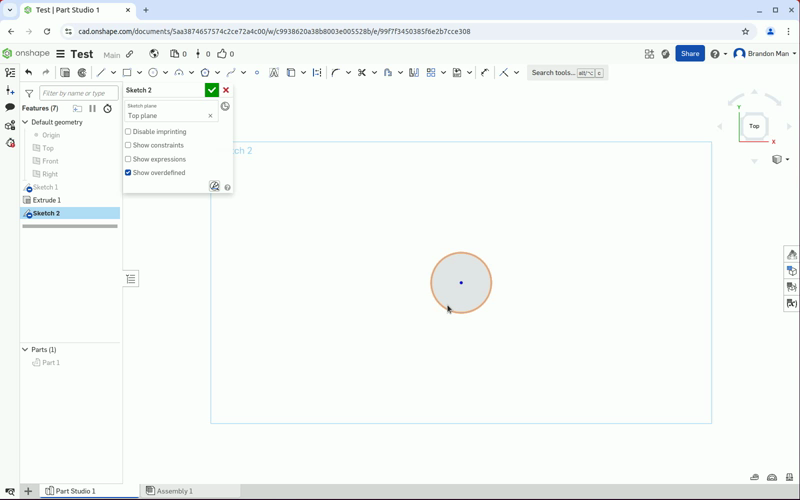
click(447, 304)
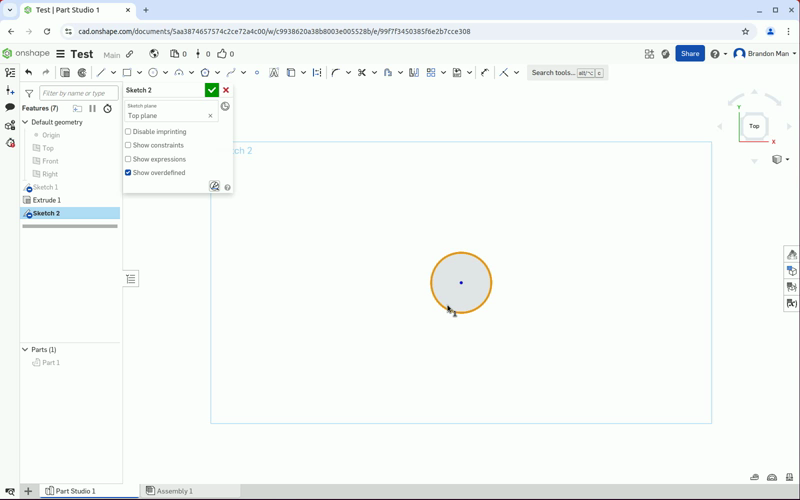
mouse_move(73, 352)
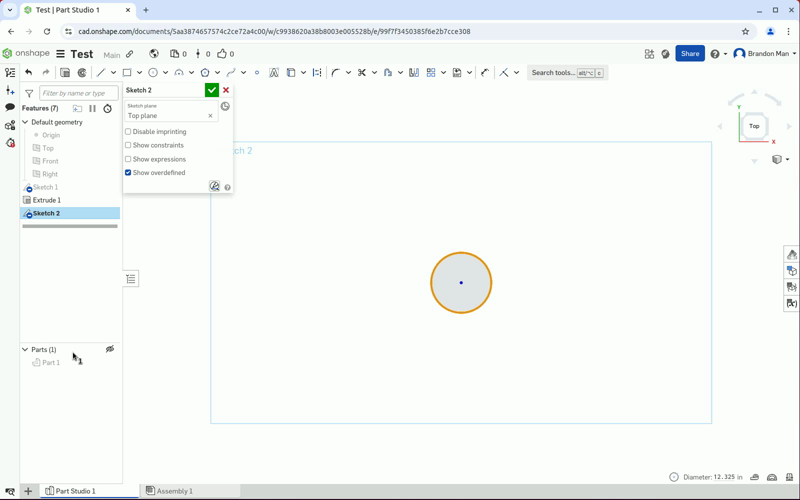
key(shift+y)
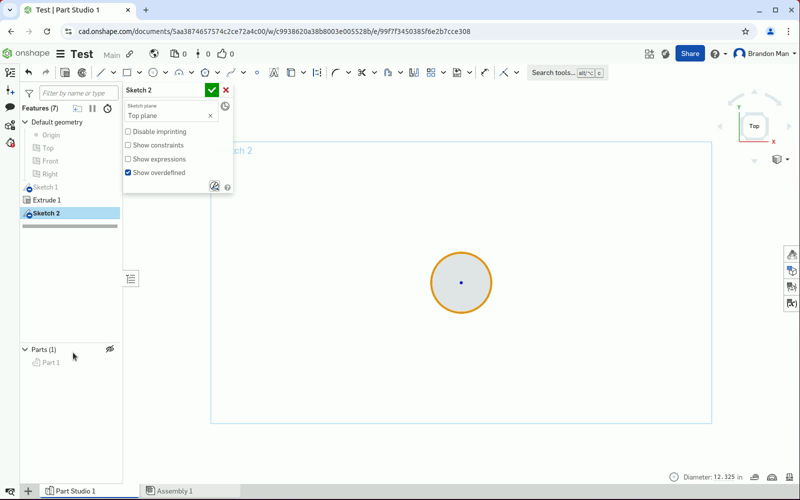
key(shift+e)
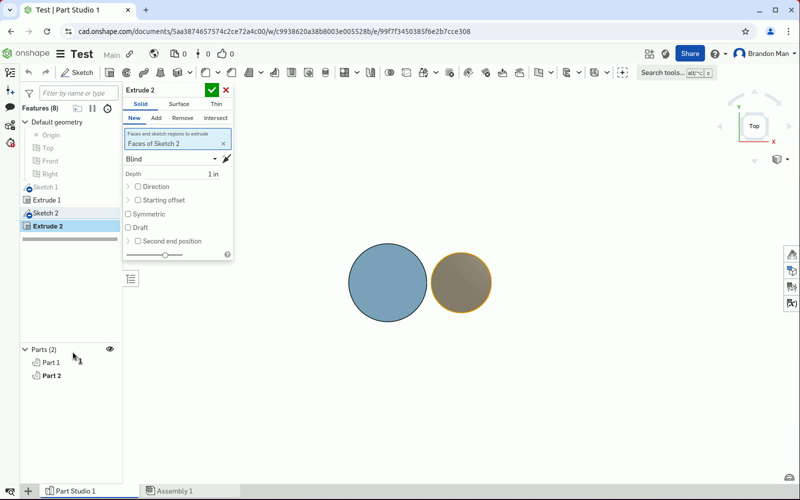
mouse_move(143, 106)
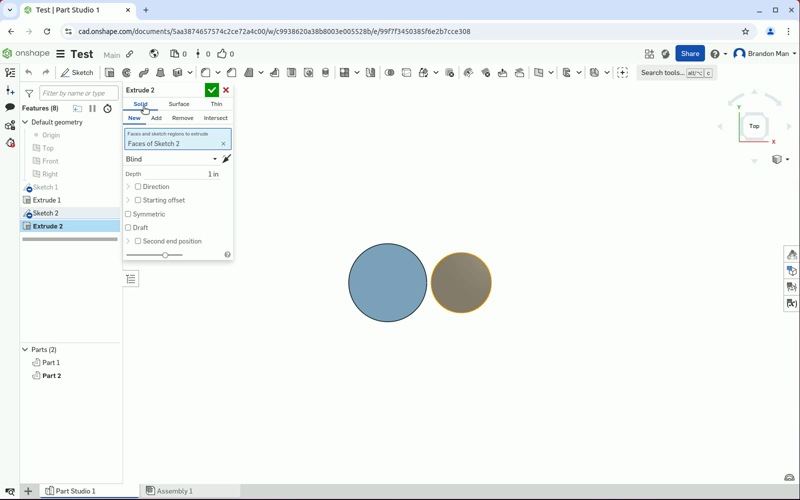
click(143, 106)
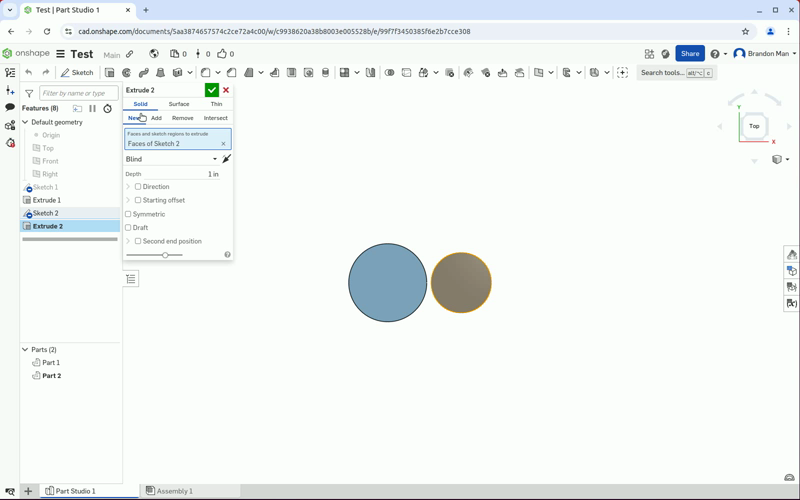
mouse_move(137, 120)
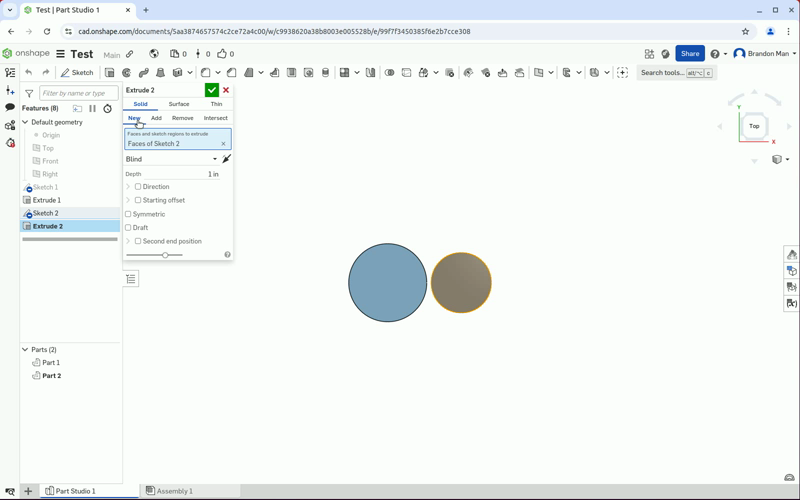
click(137, 120)
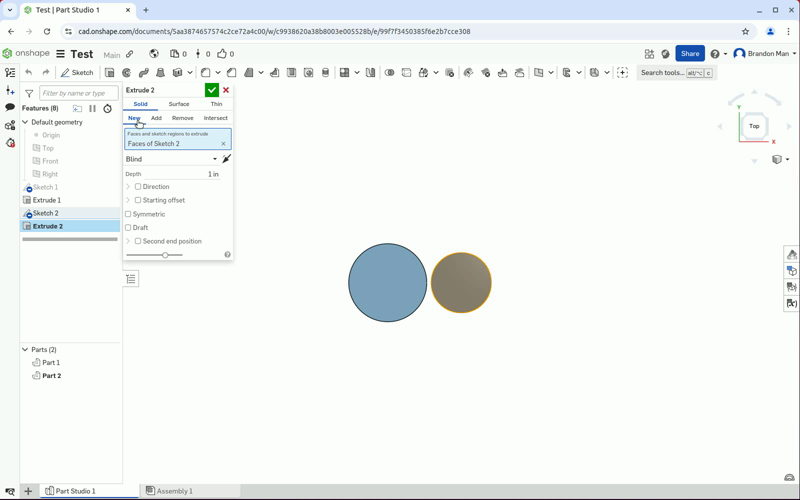
key(tab, 4)
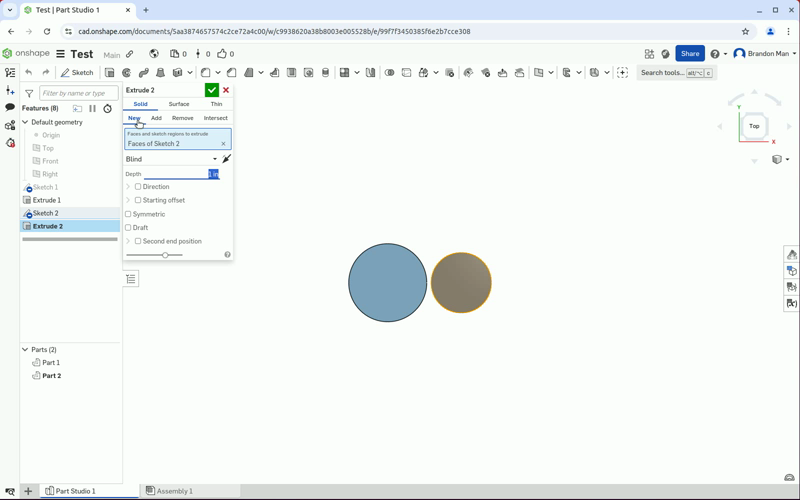
text(7.943)
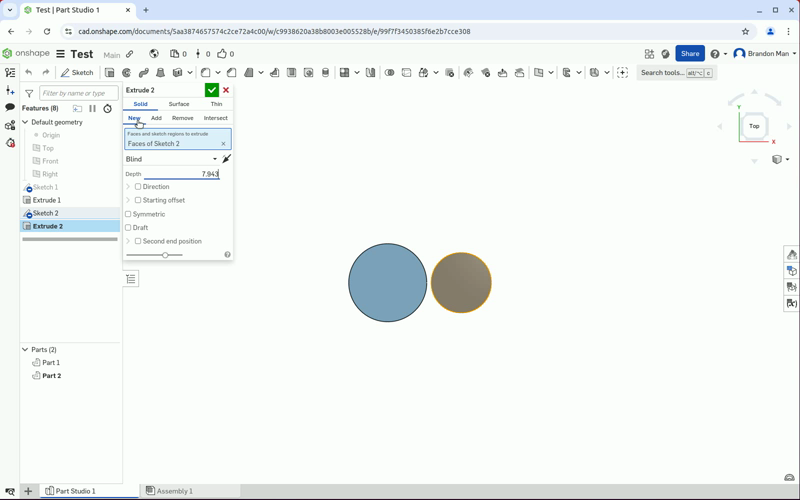
key(enter)
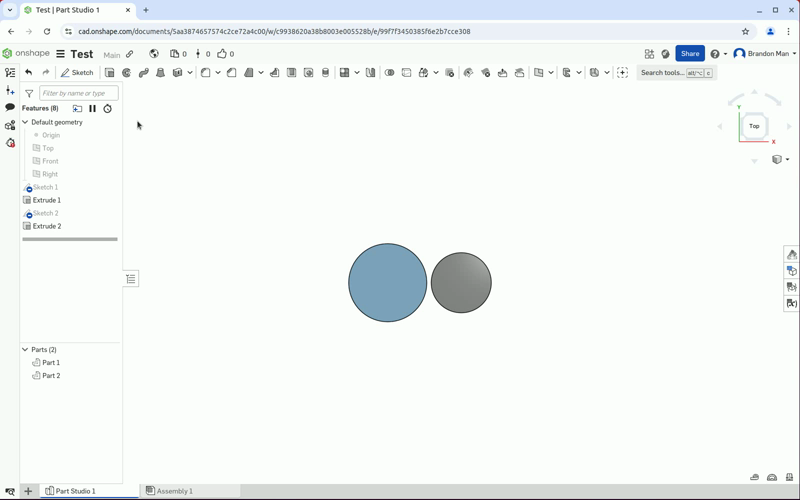
key(shift+h)
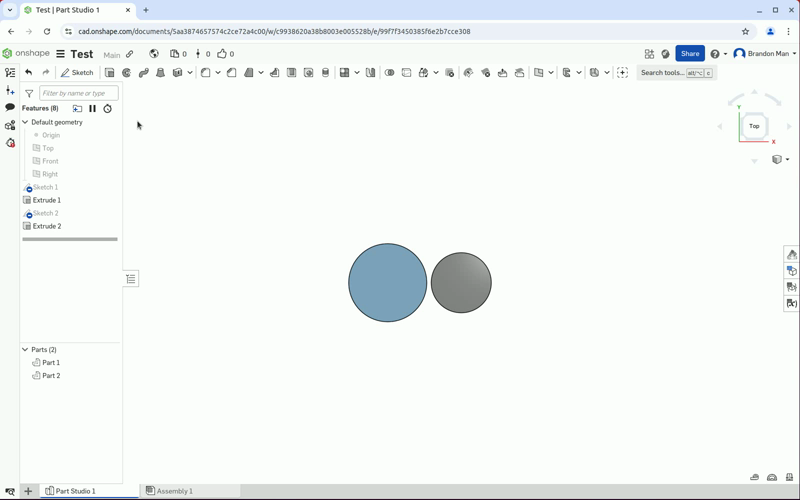
key(shift+h)
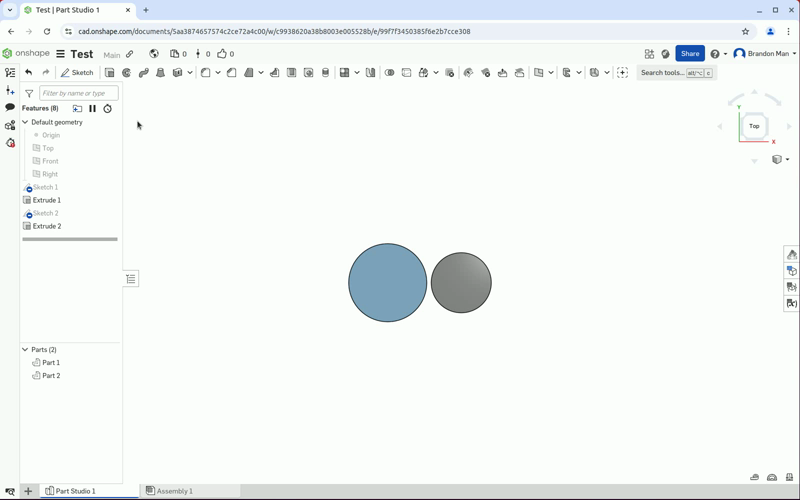
mouse_move(73, 189)
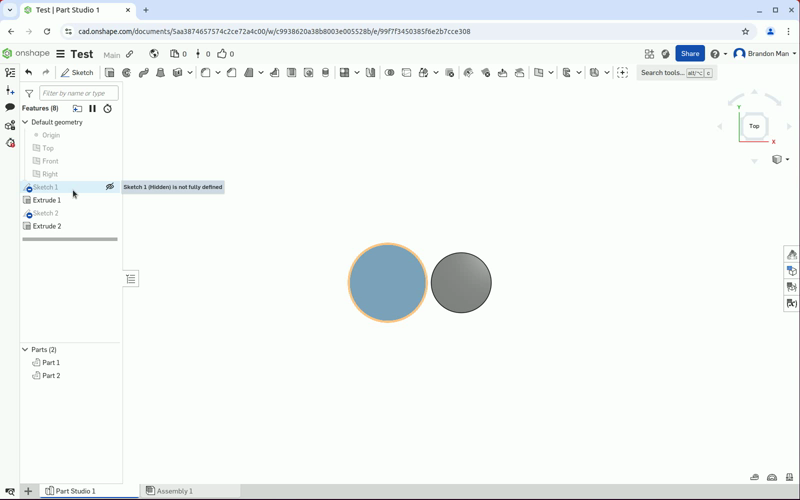
click(73, 189)
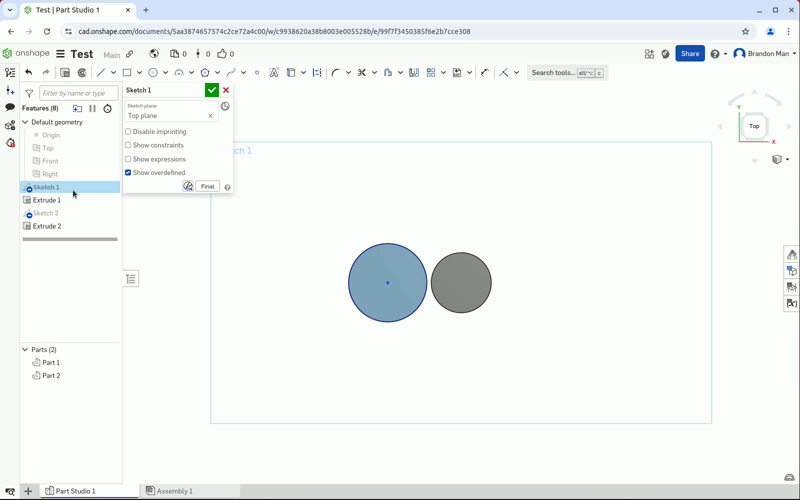
mouse_move(229, 92)
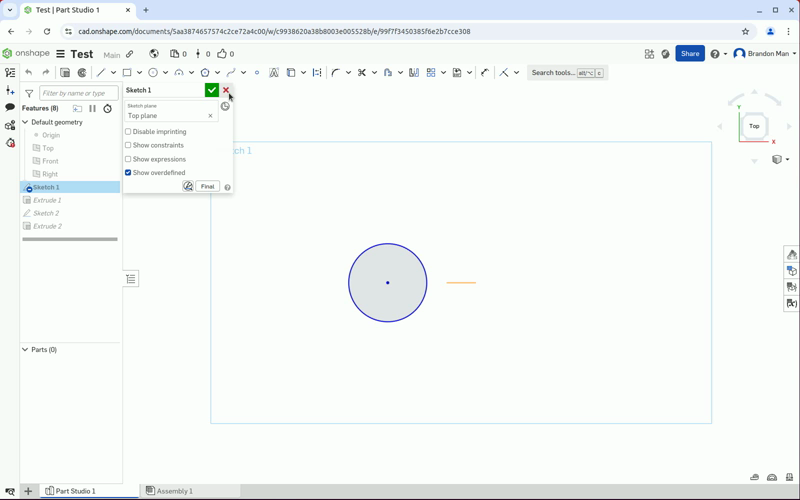
click(229, 92)
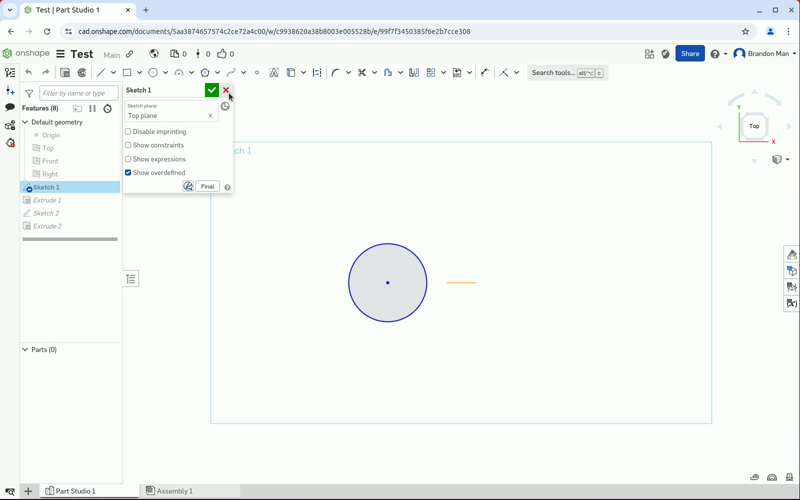
key(shift+s)
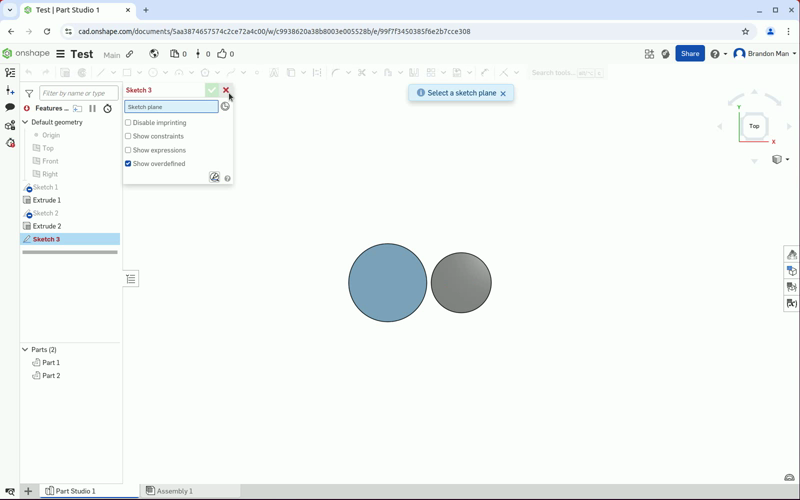
mouse_move(73, 150)
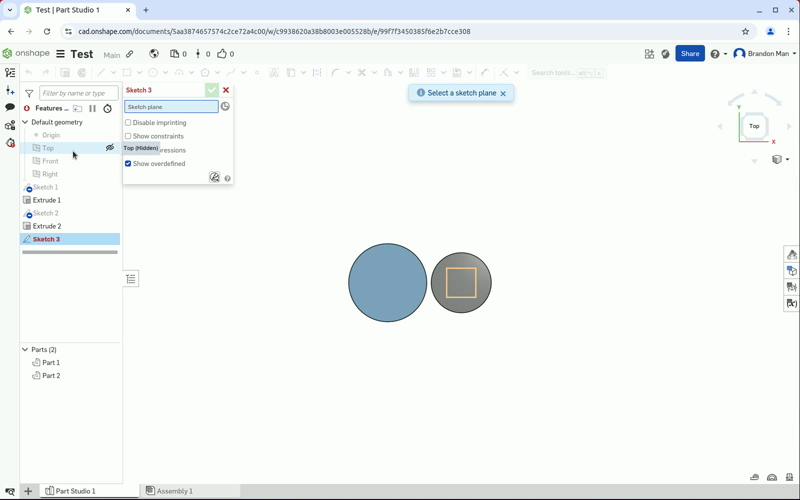
click(73, 150)
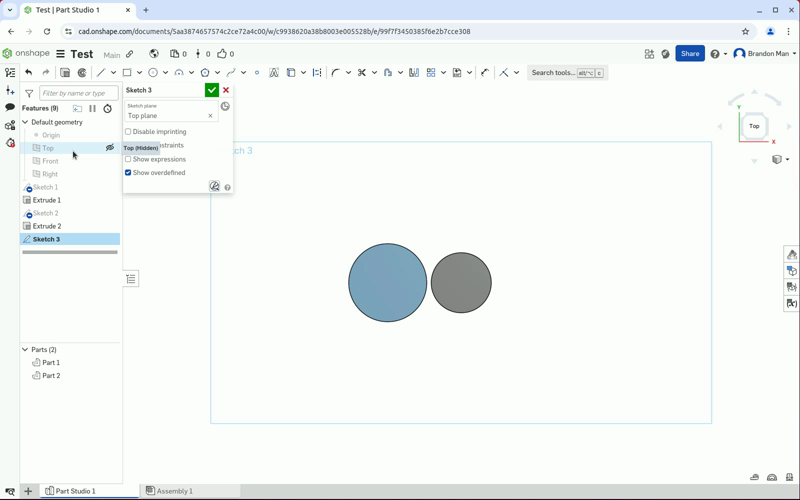
mouse_move(73, 352)
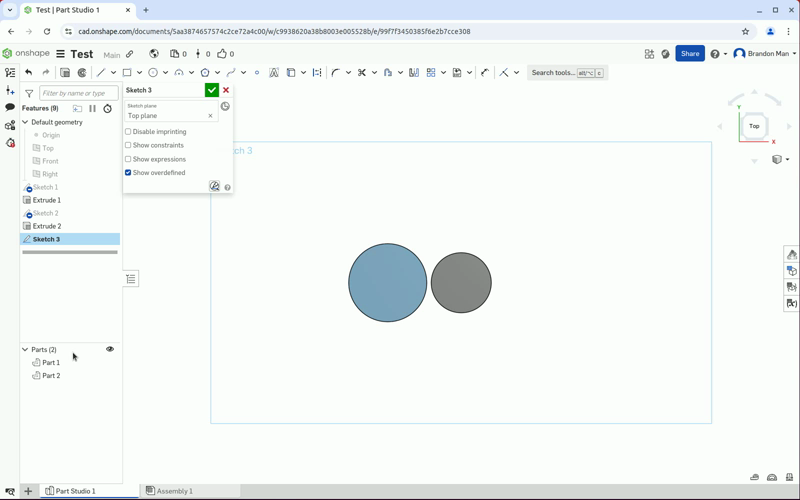
key(y)
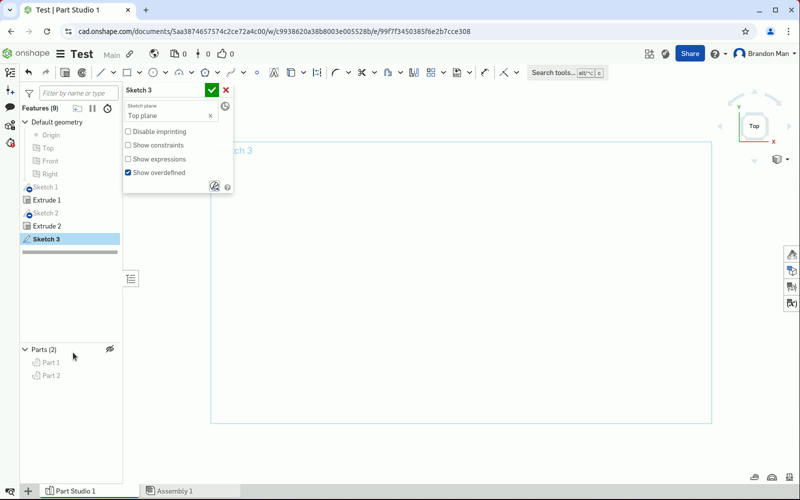
key(c)
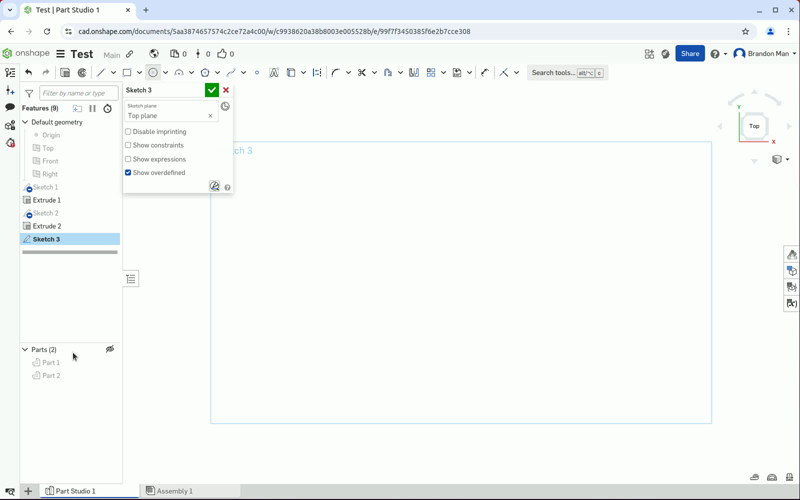
key_down(shift)
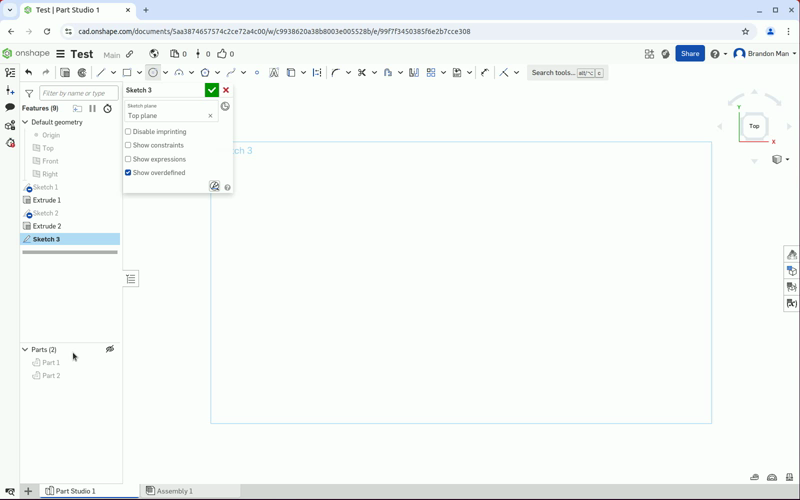
mouse_move(513, 282)
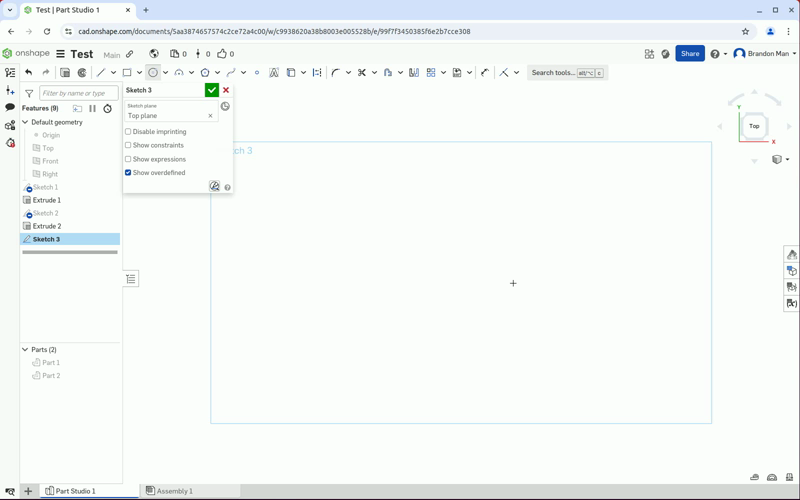
click(513, 282)
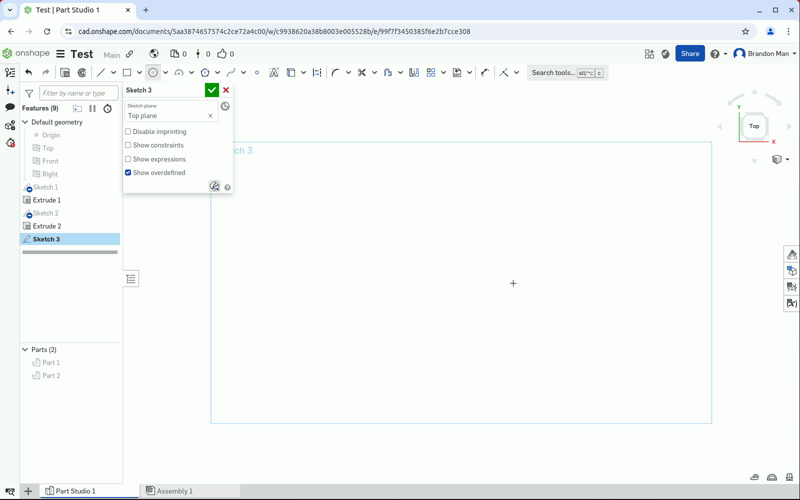
key_up(shift)
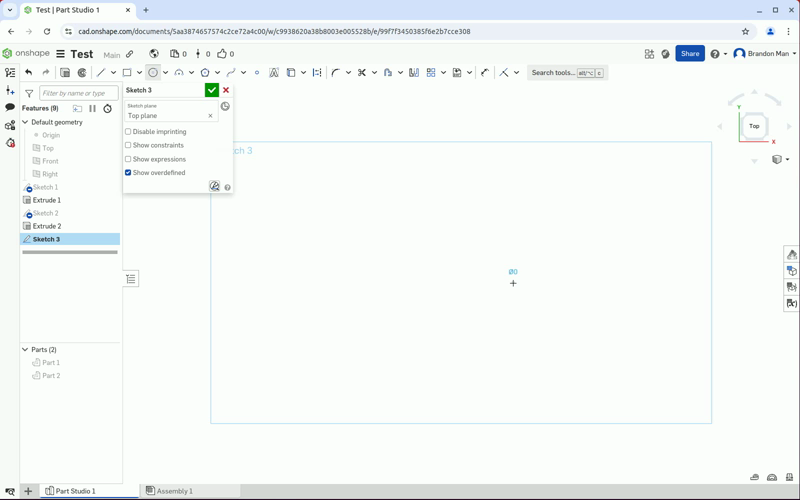
mouse_move(528, 282)
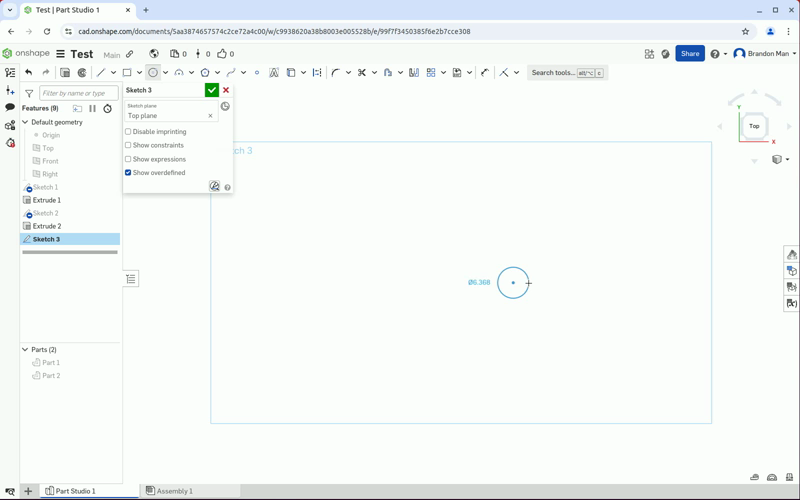
click(528, 282)
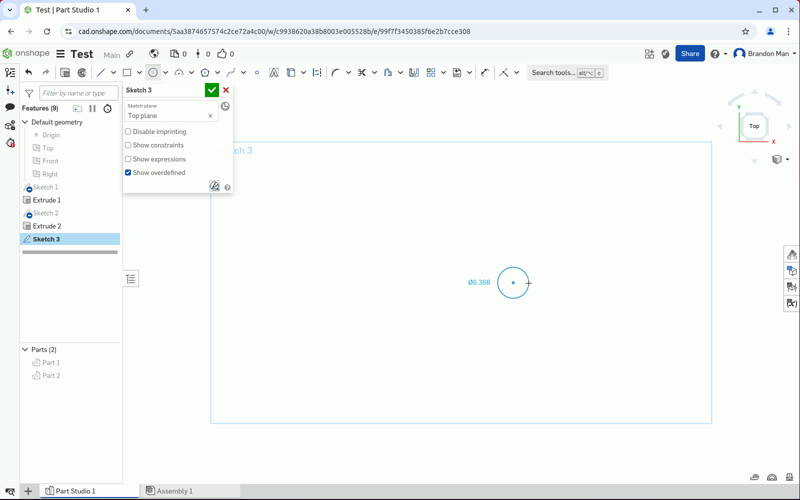
key(esc)
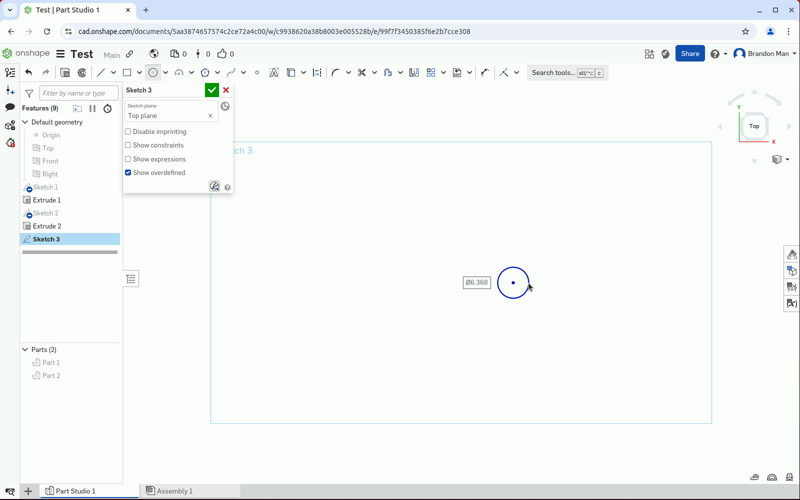
mouse_move(507, 276)
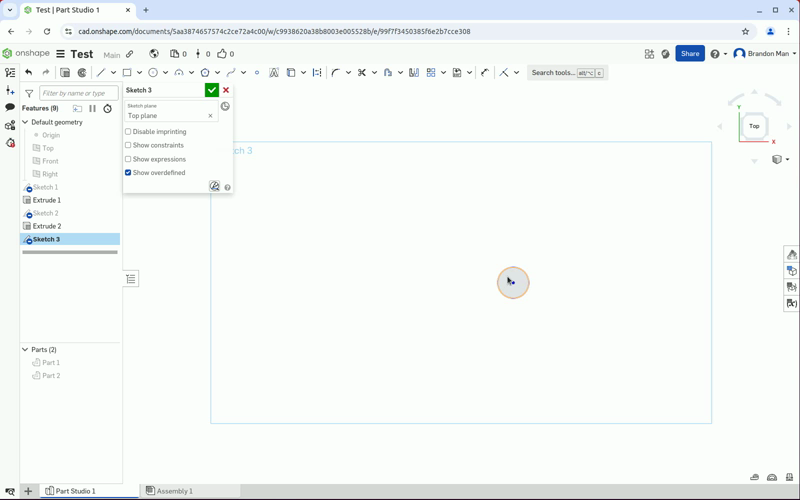
scroll(6)
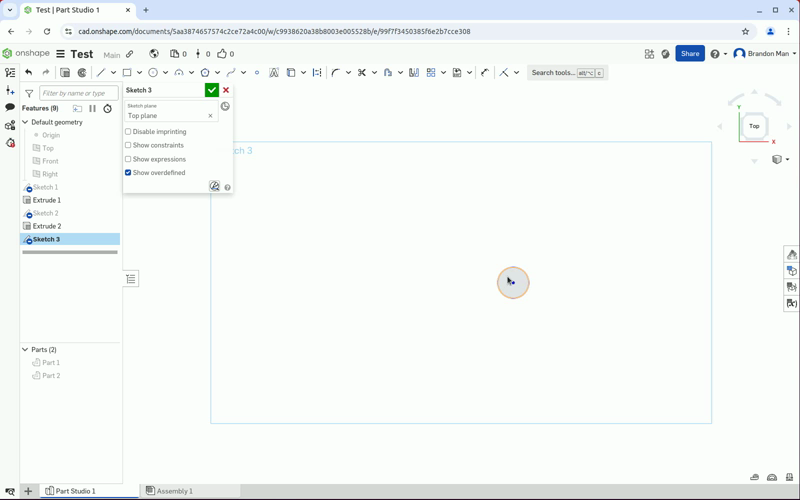
scroll(6)
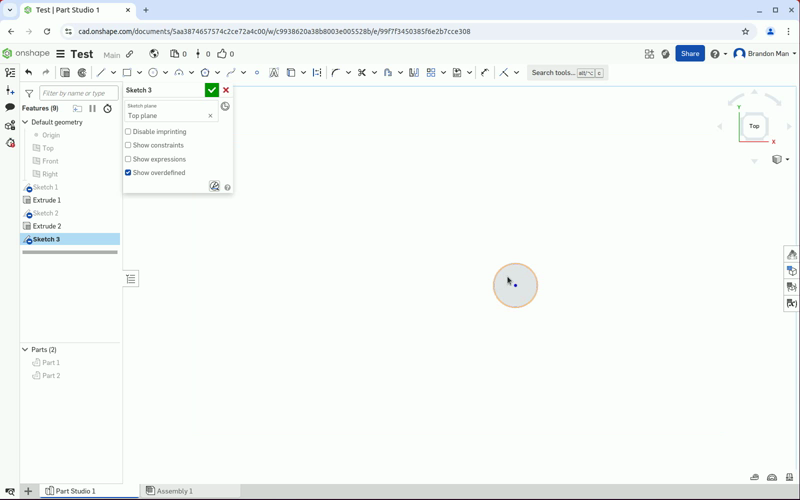
scroll(6)
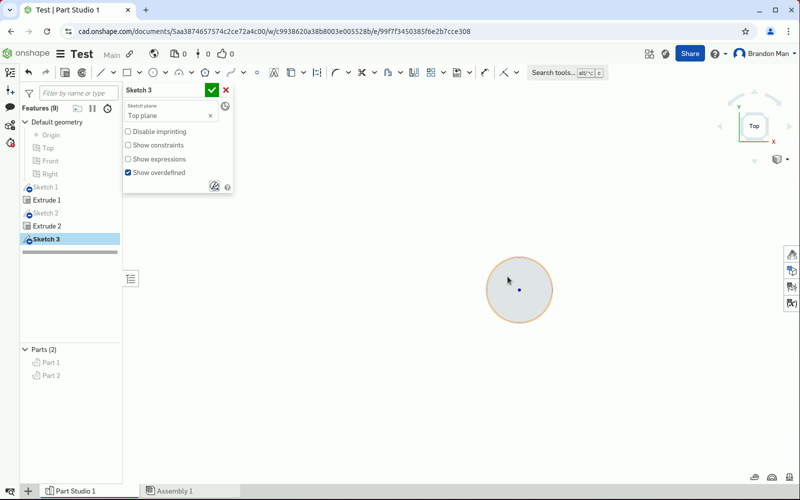
scroll(6)
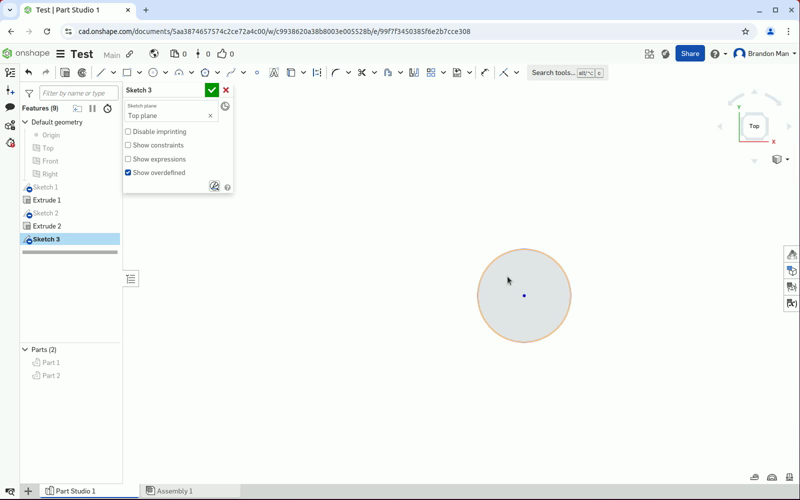
scroll(6)
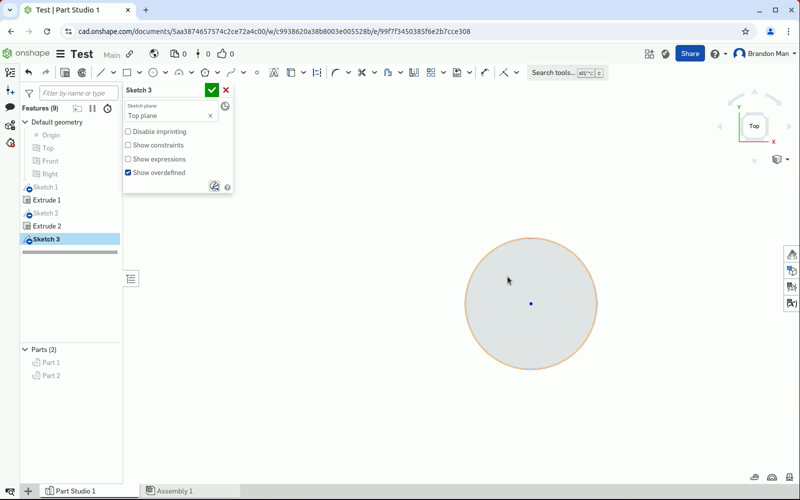
scroll(6)
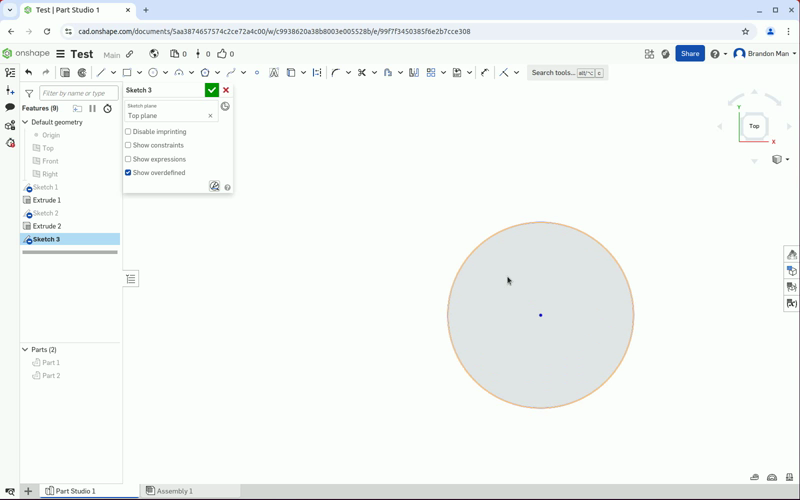
scroll(6)
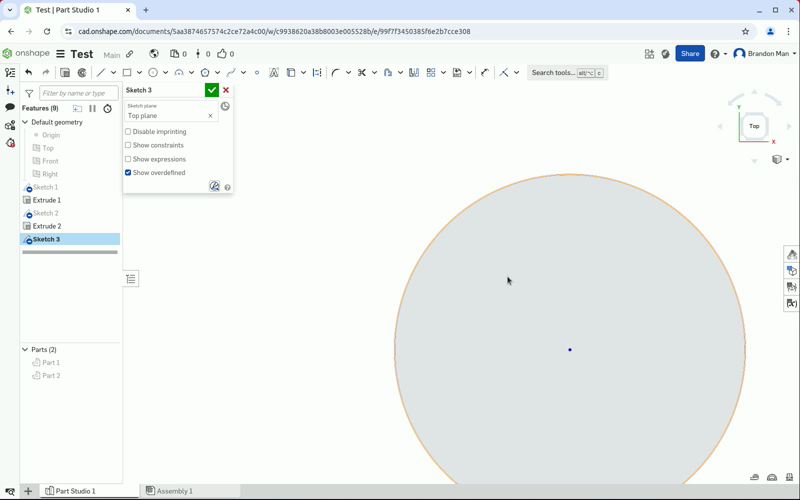
click(507, 276)
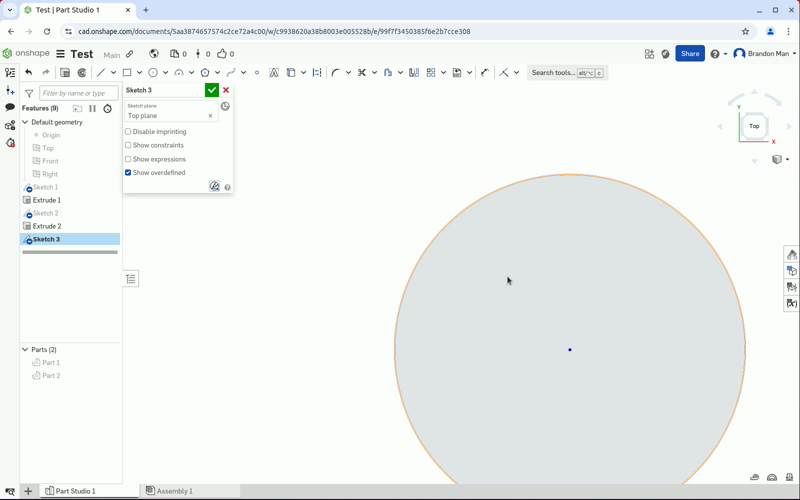
scroll(-6)
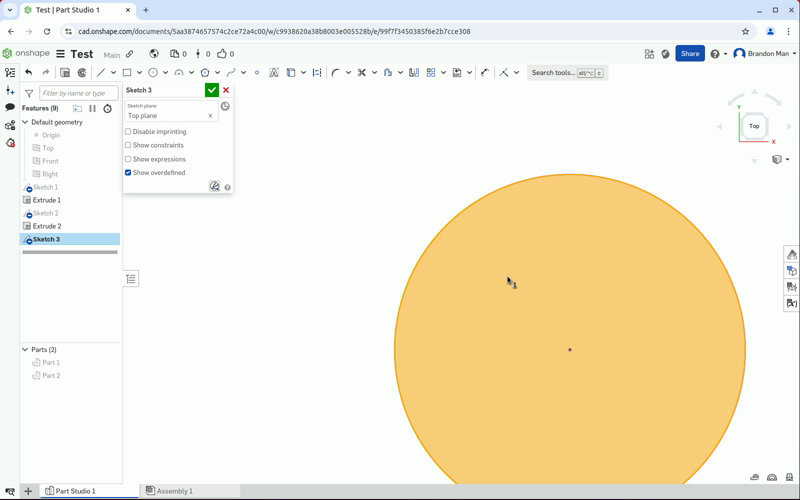
scroll(-6)
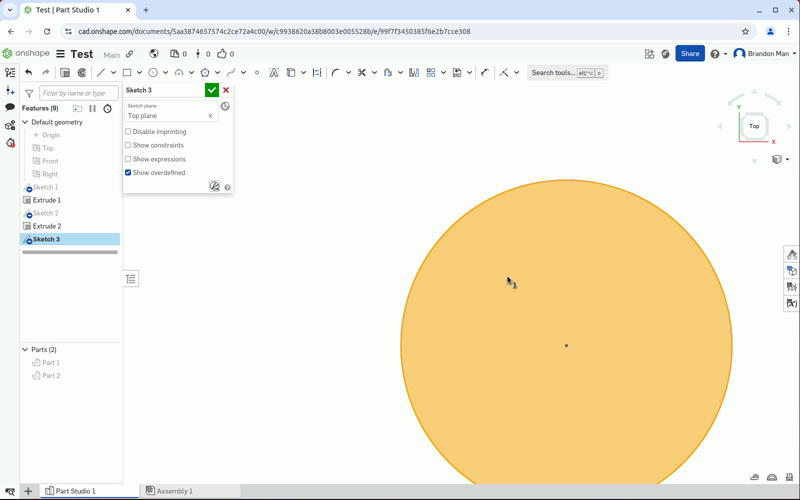
scroll(-6)
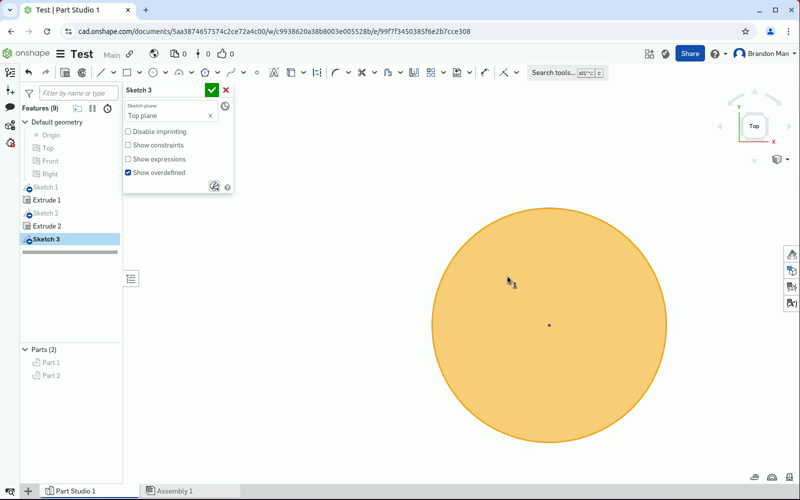
scroll(-6)
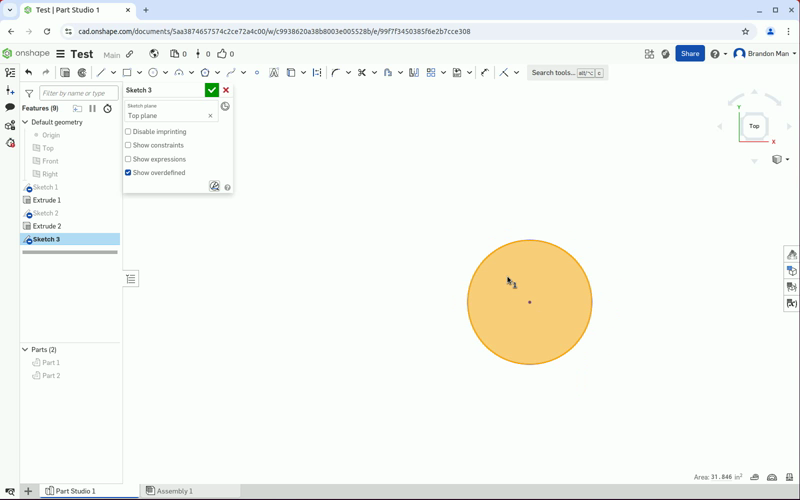
scroll(-6)
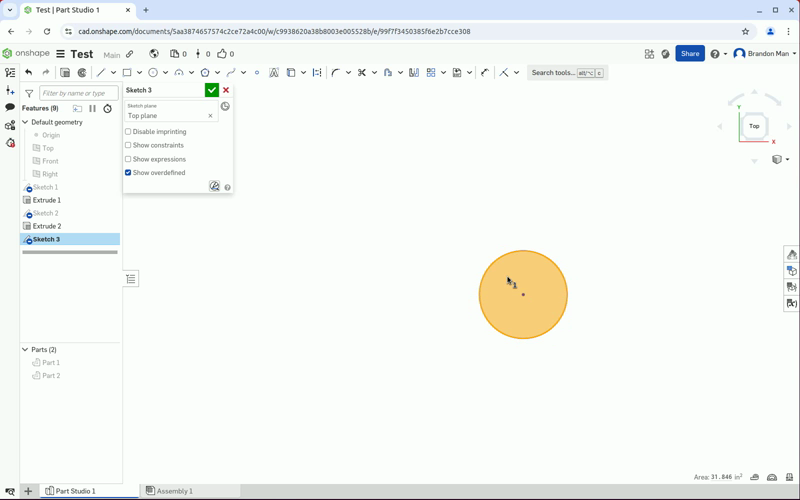
scroll(-6)
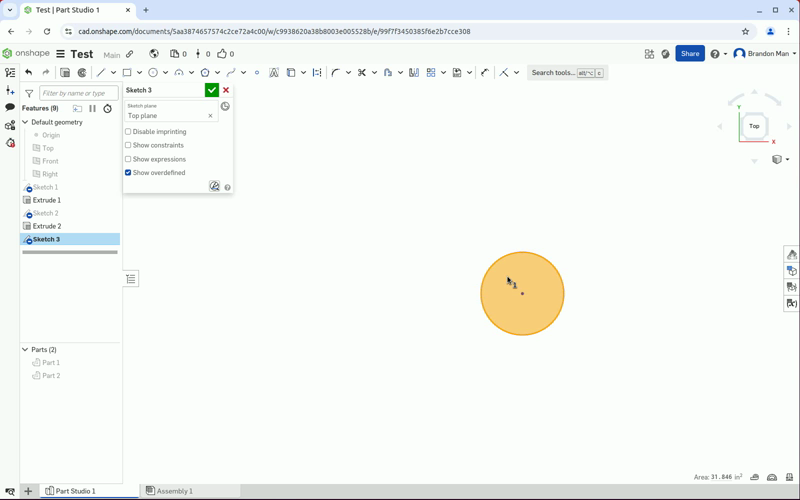
scroll(-6)
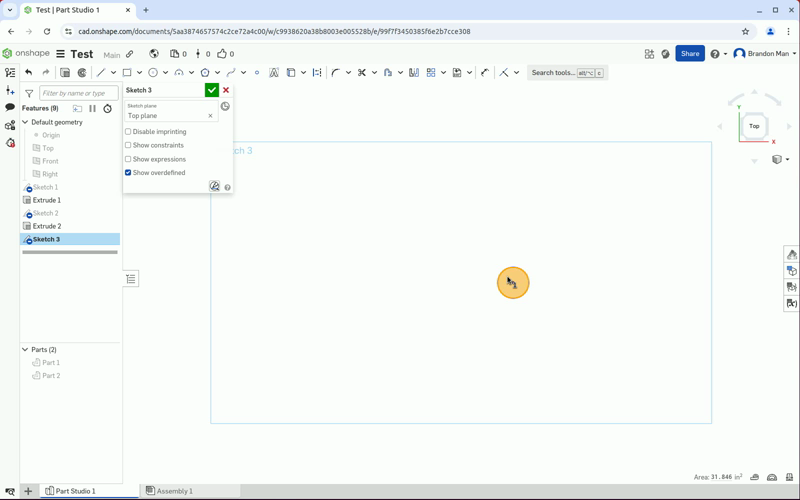
mouse_move(73, 352)
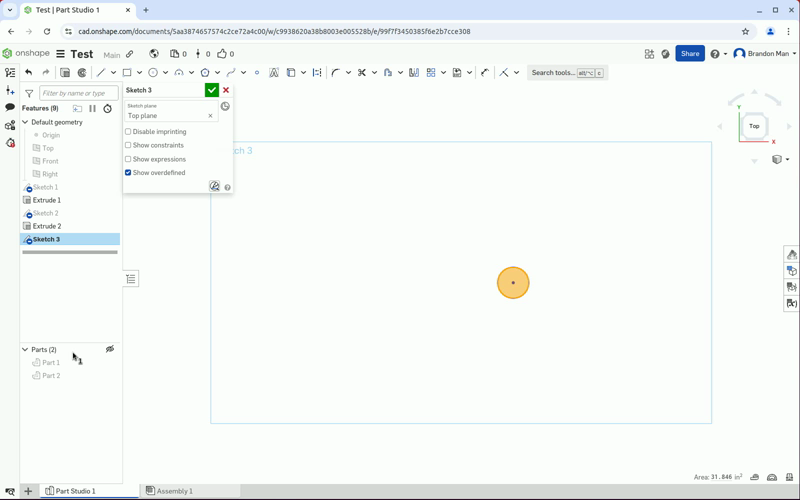
key(shift+y)
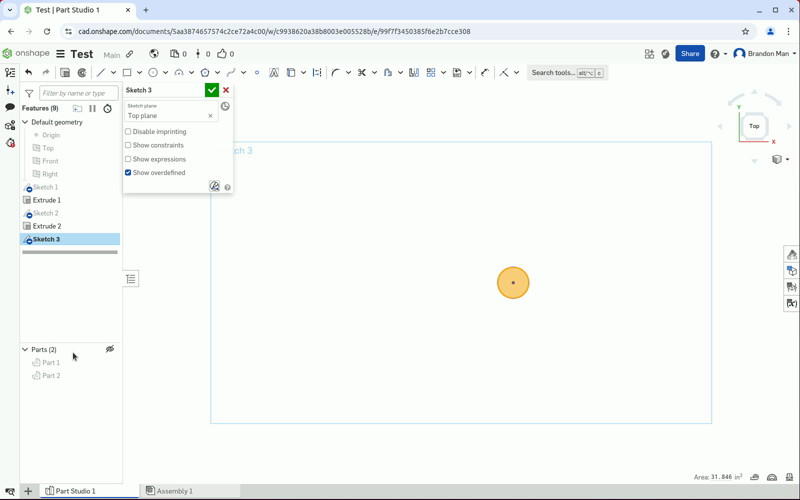
key(shift+e)
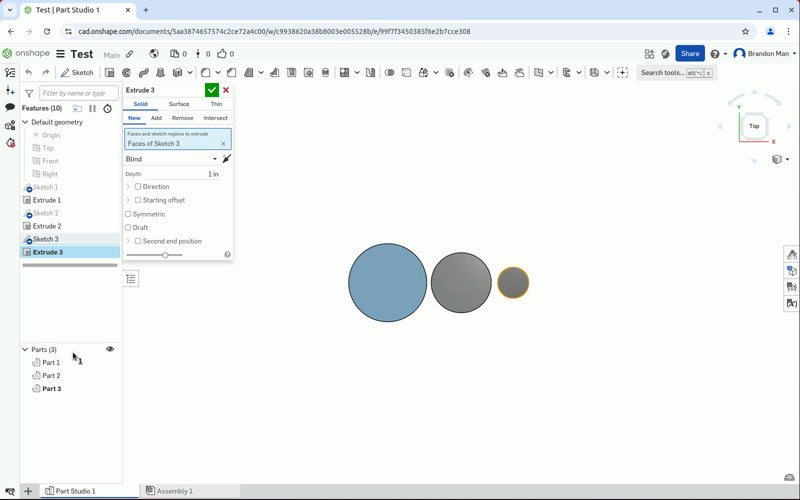
mouse_move(143, 106)
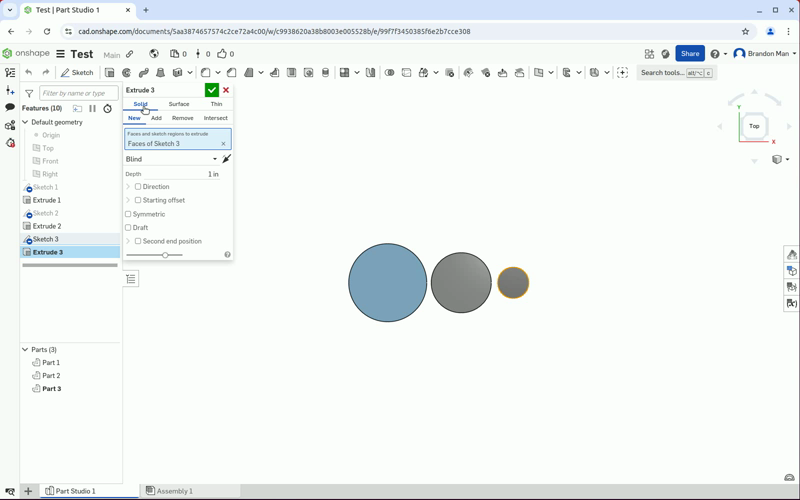
click(143, 106)
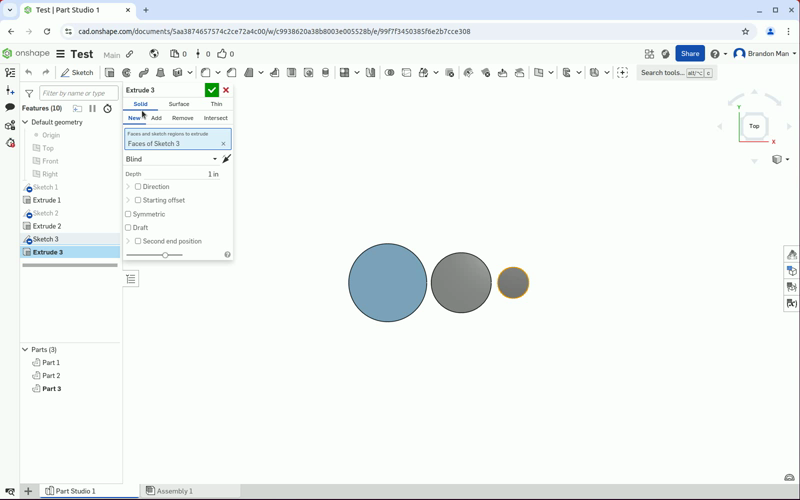
mouse_move(137, 120)
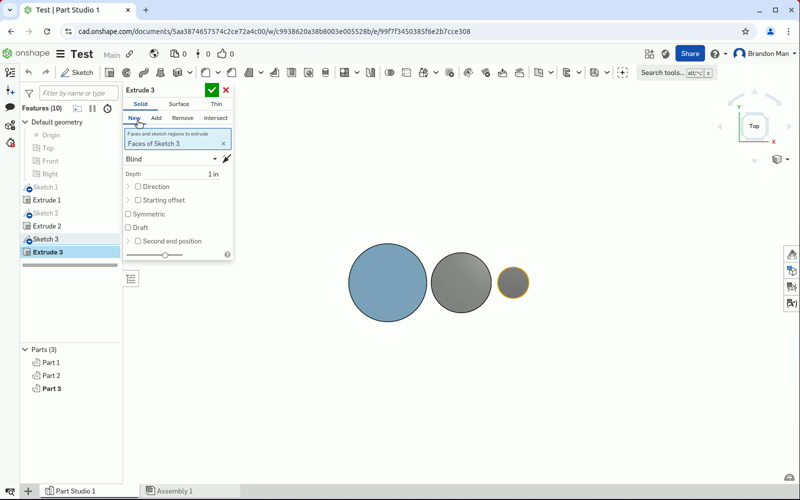
click(137, 120)
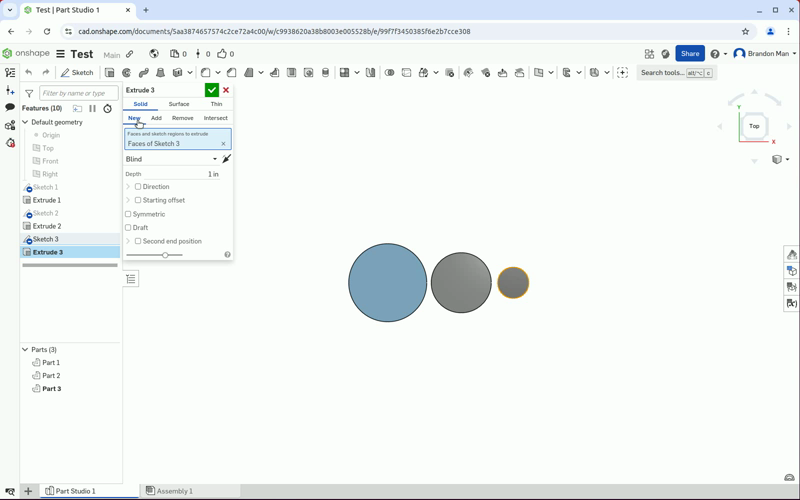
key(tab, 4)
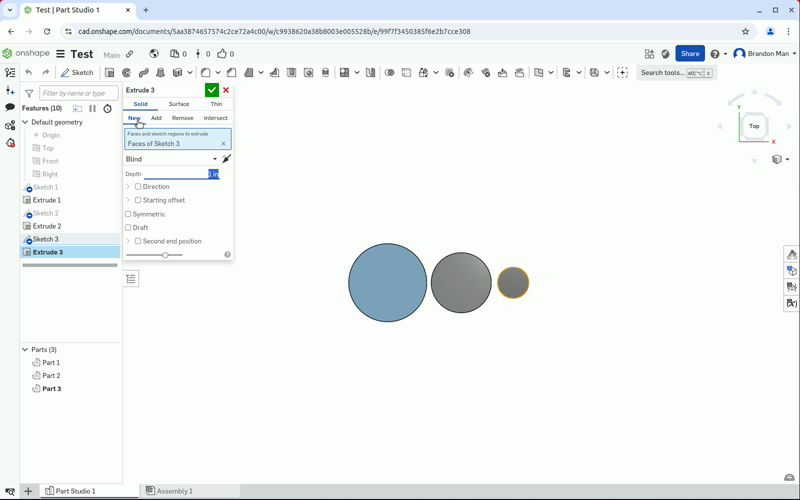
text(7.943)
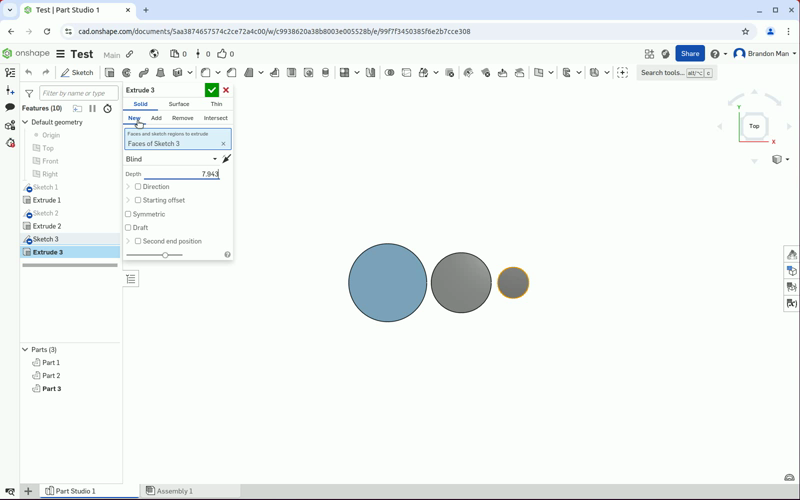
key(enter)
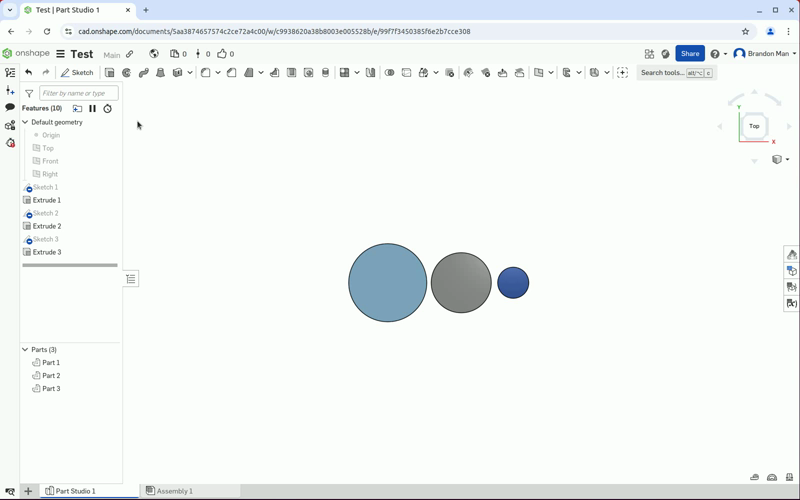
key(shift+h)
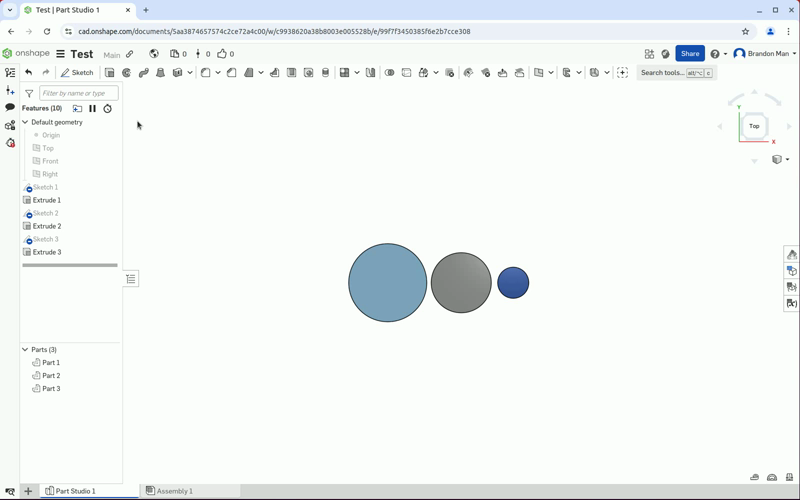
key(shift+h)
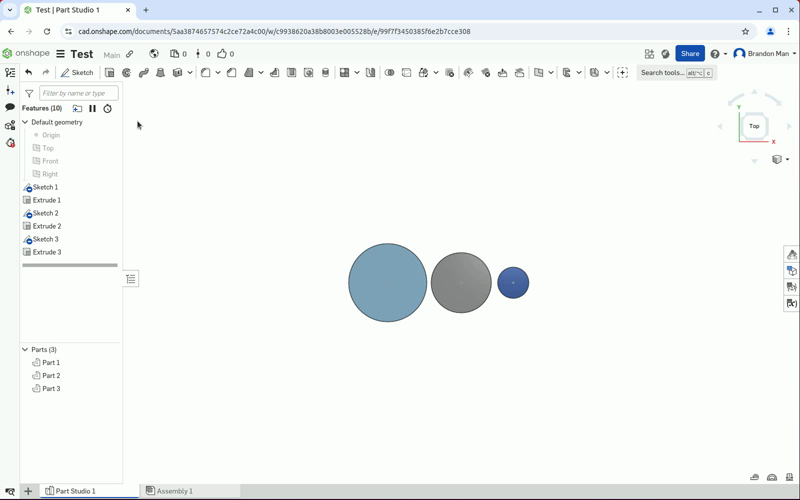
key(shift+7)
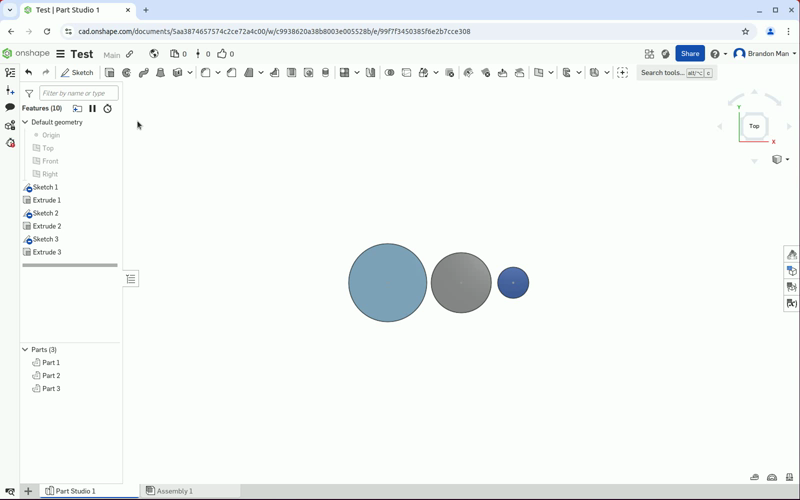
key(up, 3)
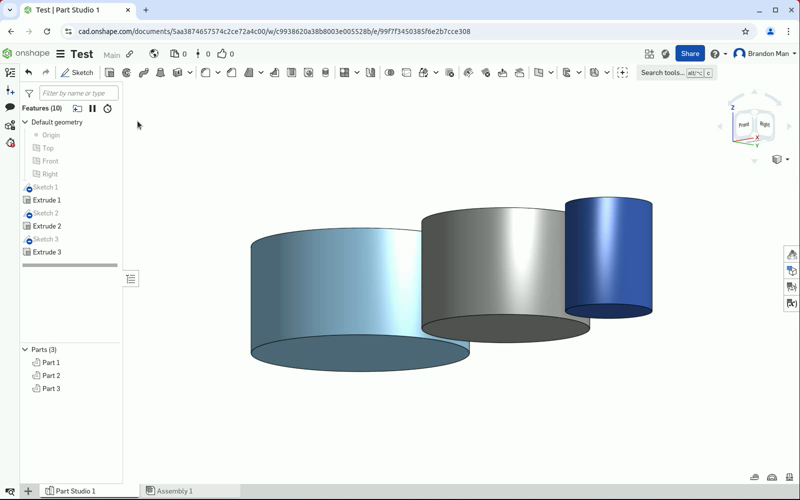
key(left, 3)
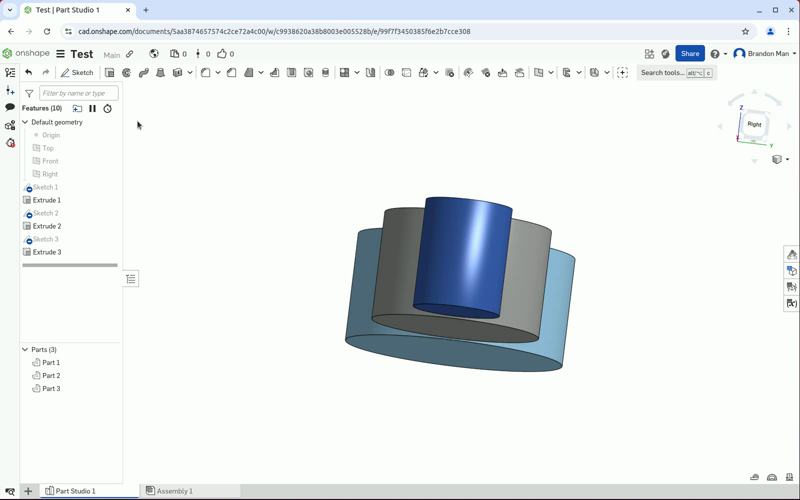
key(right, 3)
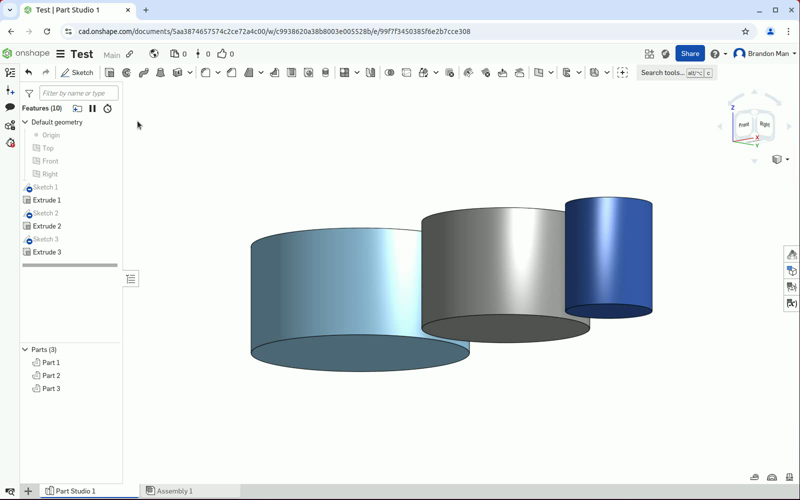
key(down, 3)
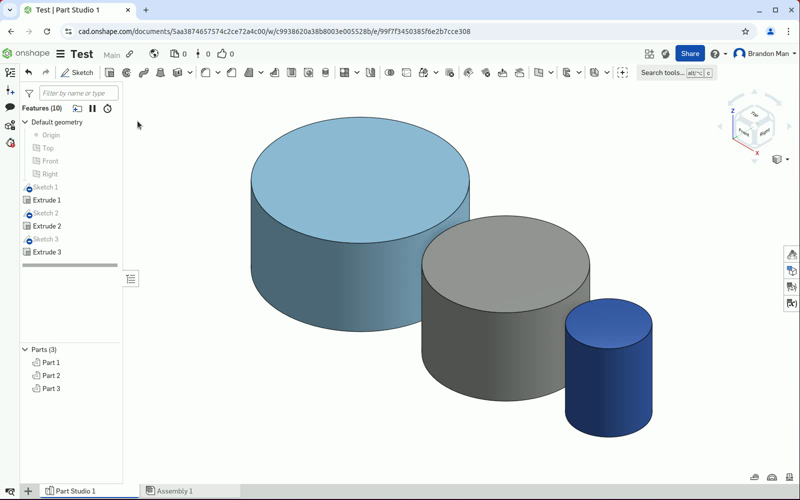
mouse_move(73, 189)
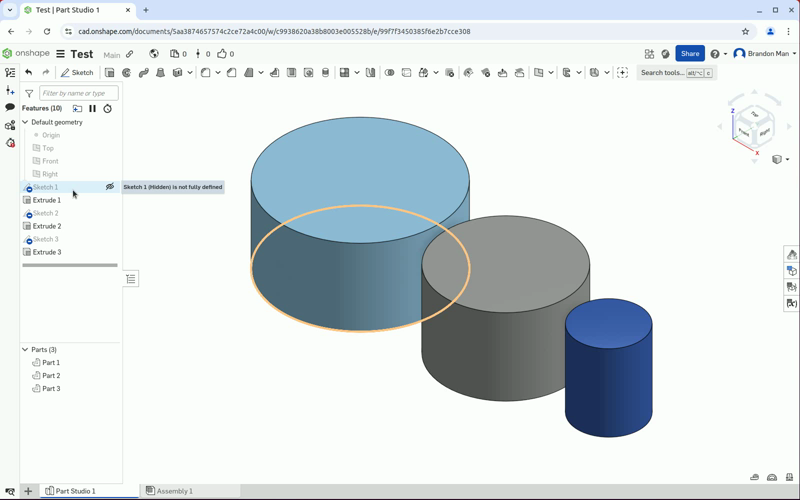
click(73, 189)